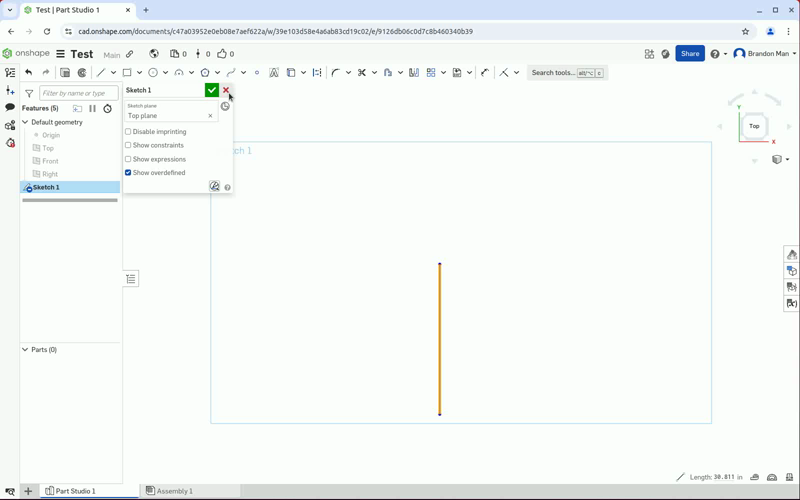
key(shift+h)
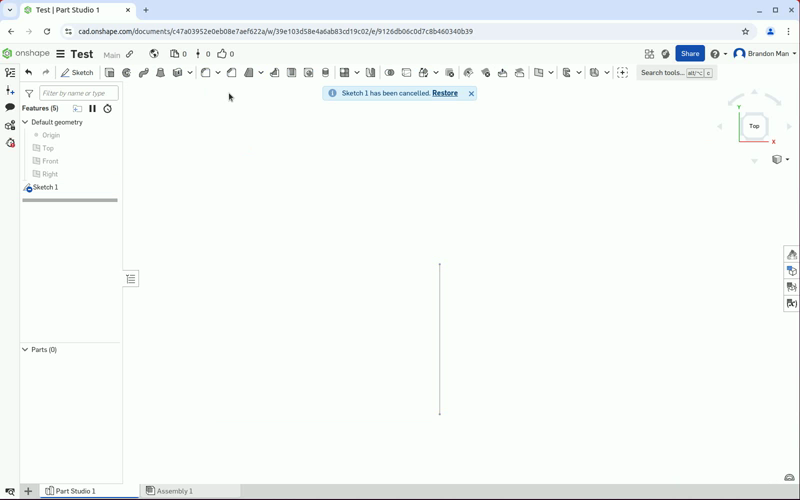
key(shift+s)
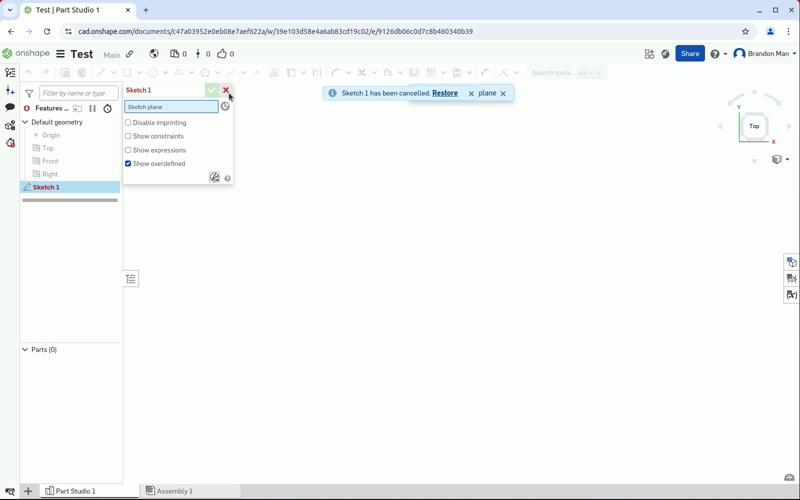
mouse_move(73, 150)
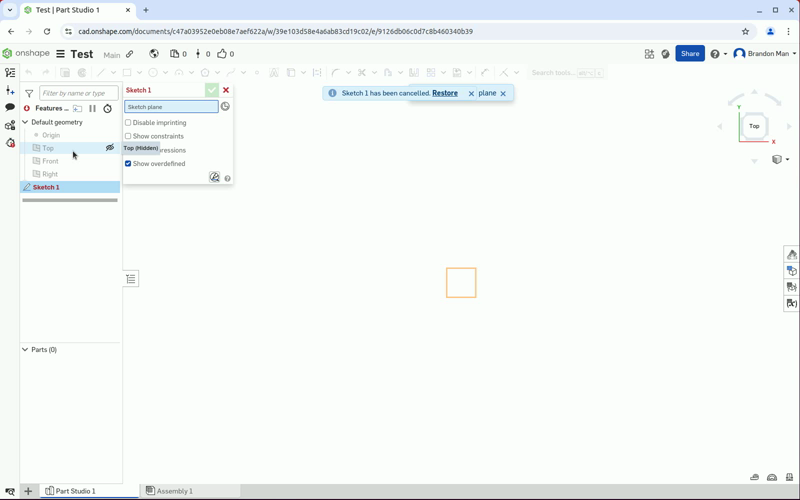
click(73, 150)
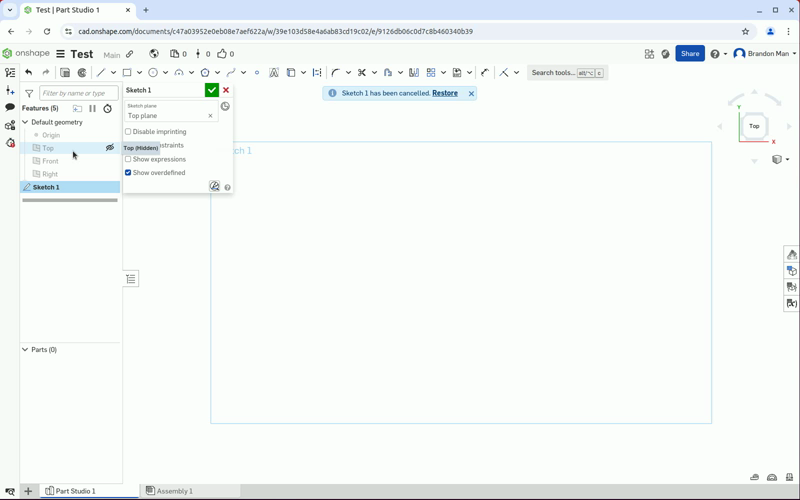
mouse_move(73, 352)
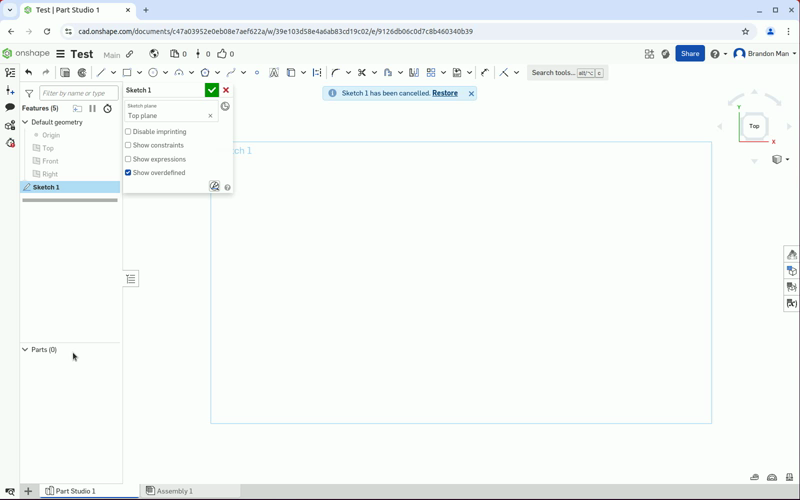
key(y)
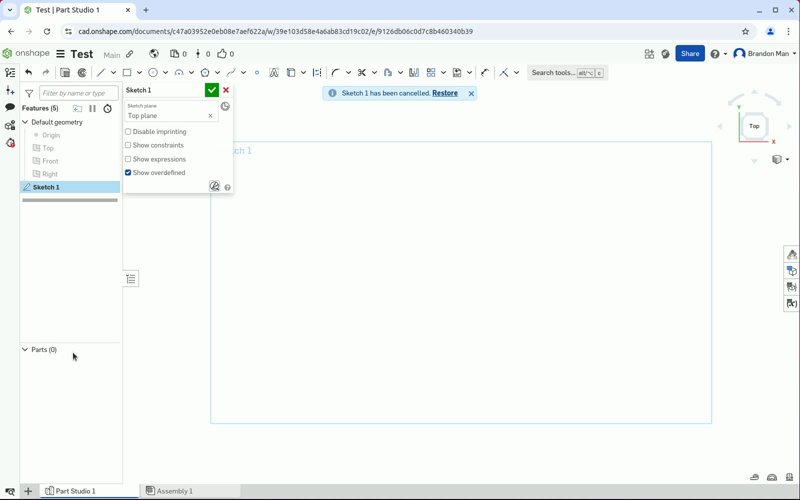
key(l)
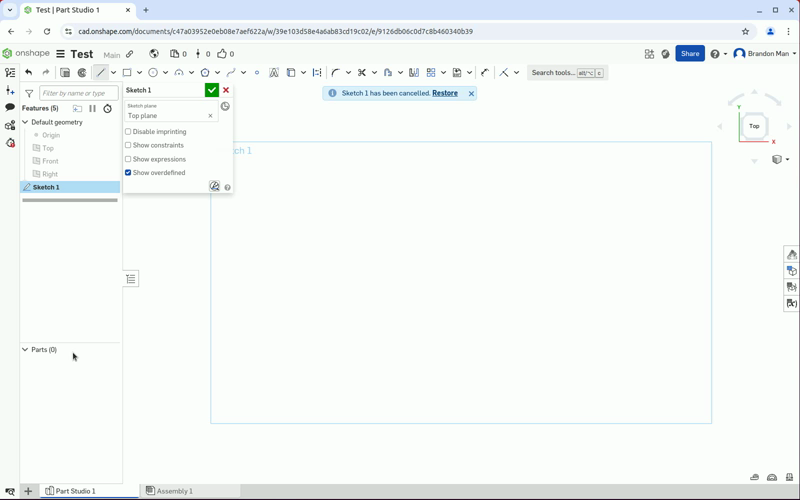
key_down(shift)
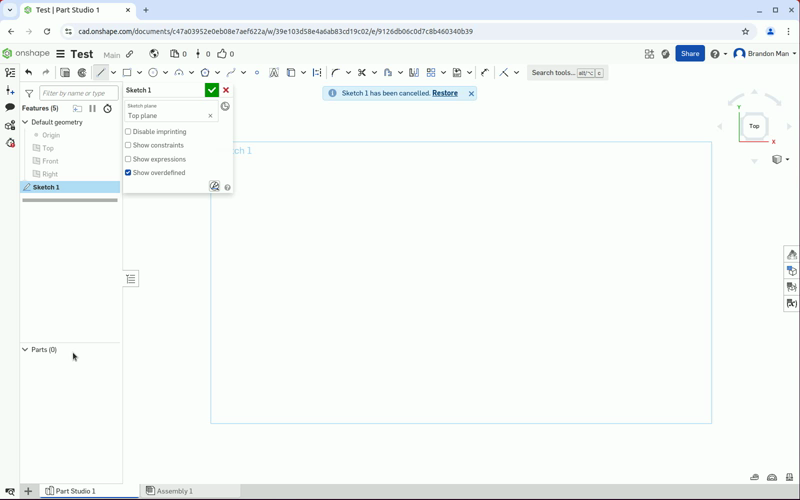
mouse_move(349, 282)
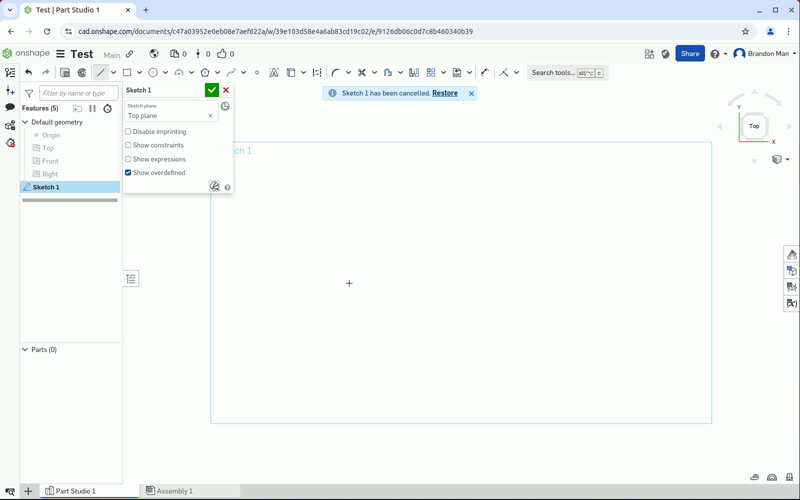
click(349, 282)
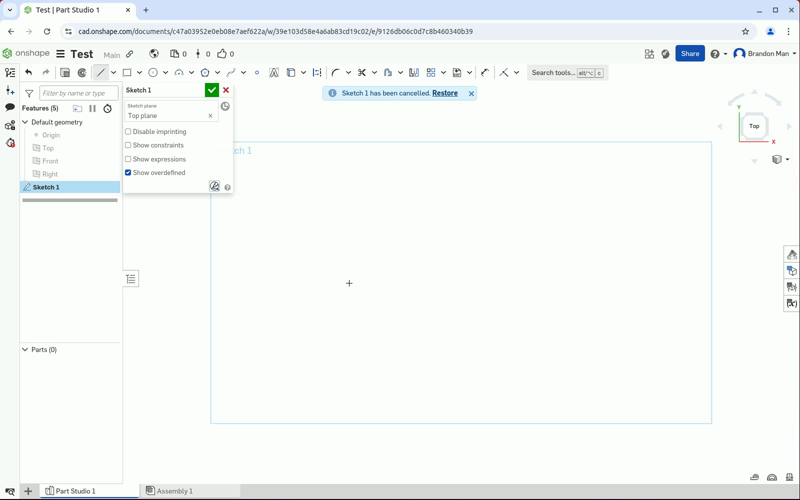
key_up(shift)
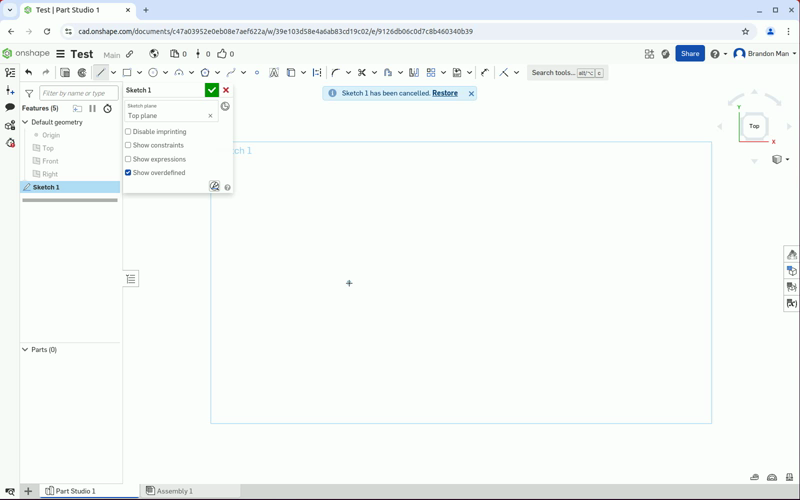
key_down(shift)
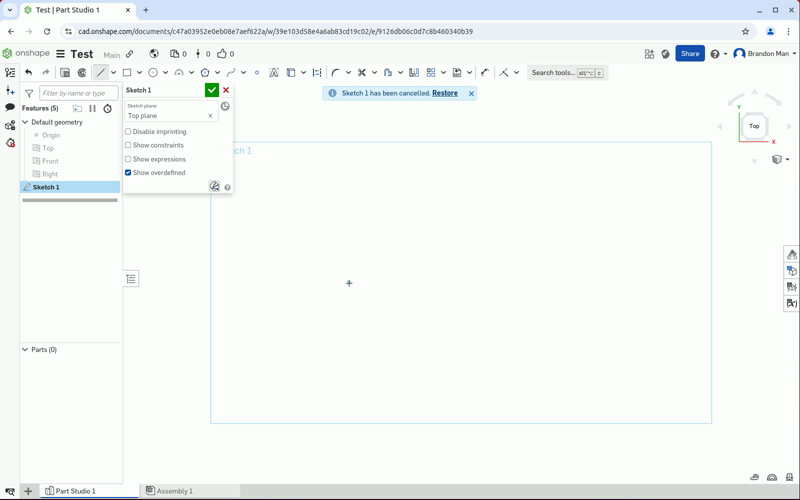
mouse_move(405, 378)
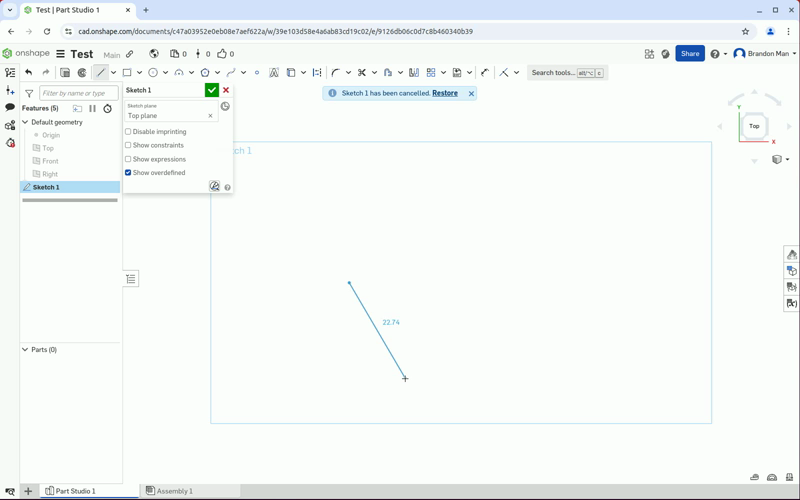
click(405, 378)
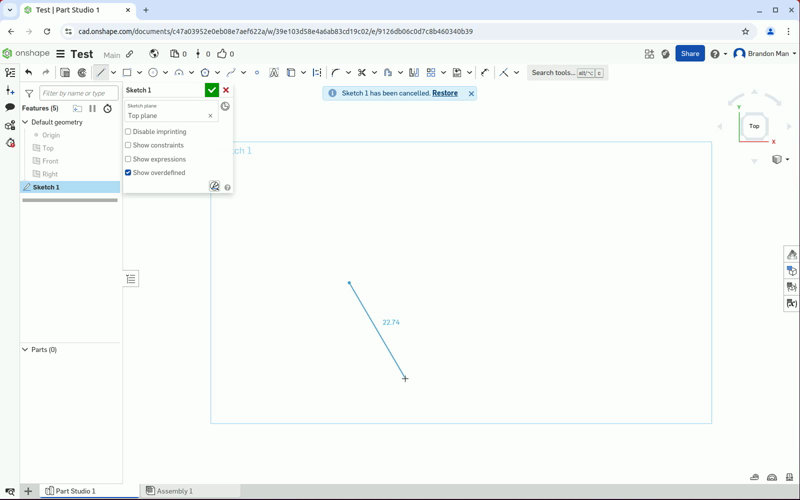
key_up(shift)
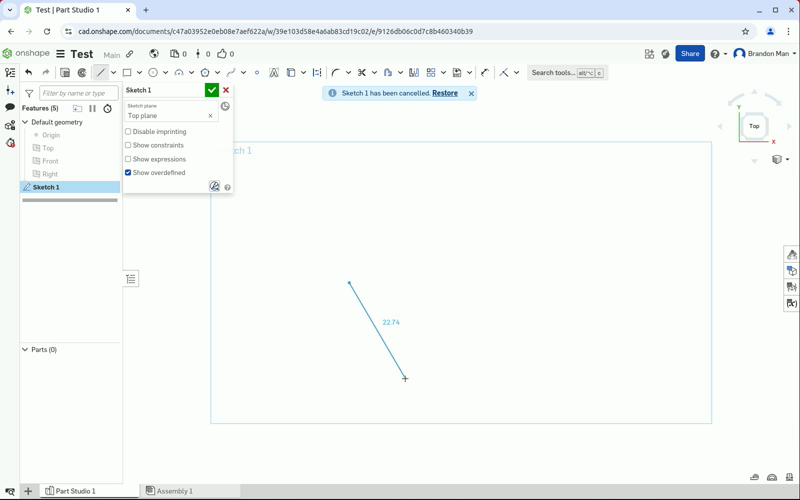
key_down(shift)
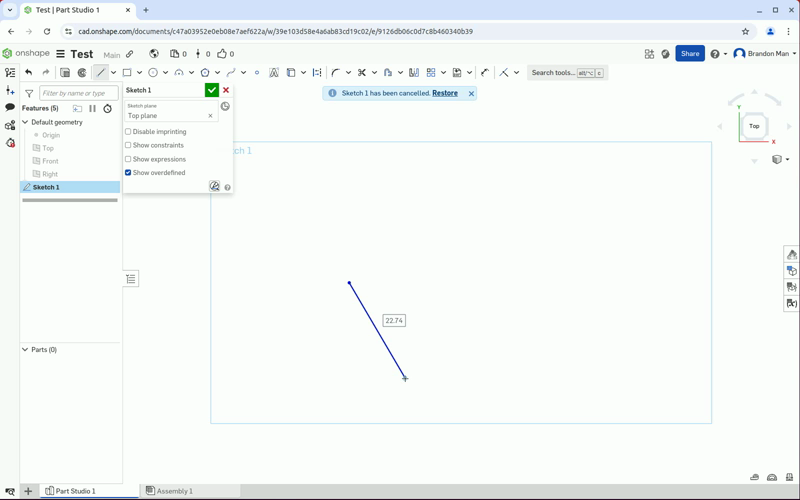
mouse_move(514, 378)
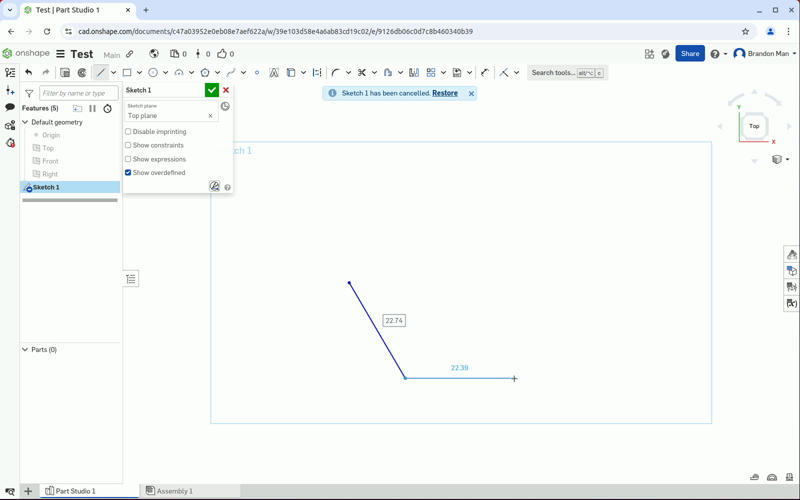
click(514, 378)
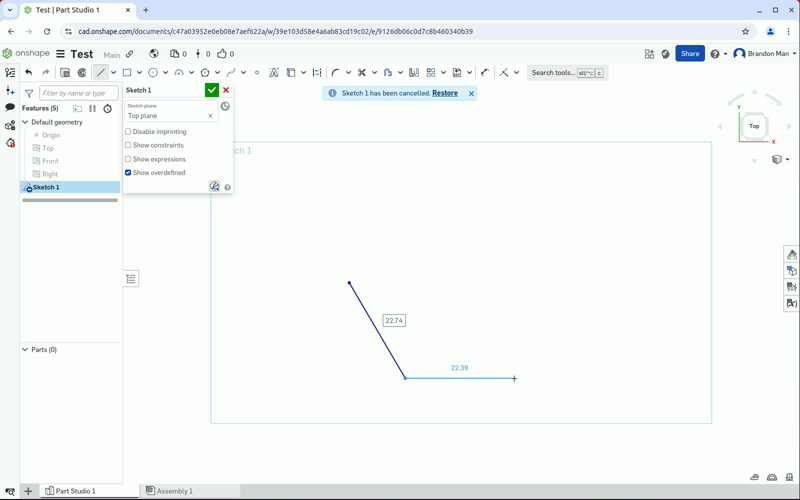
key_up(shift)
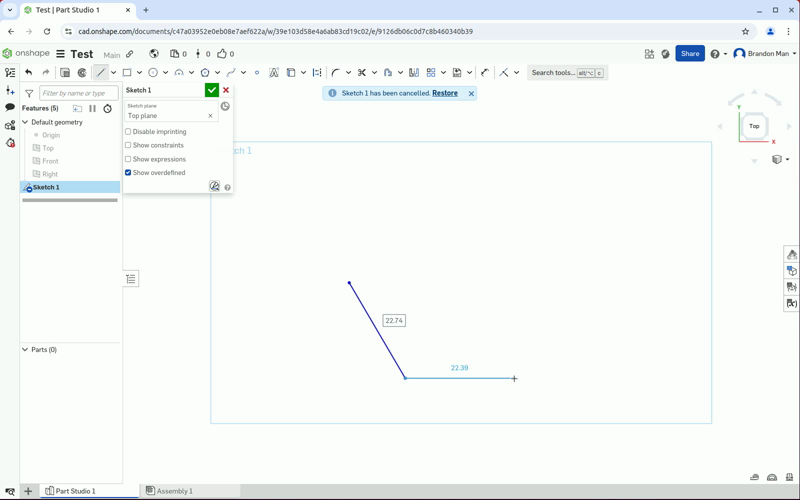
key_down(shift)
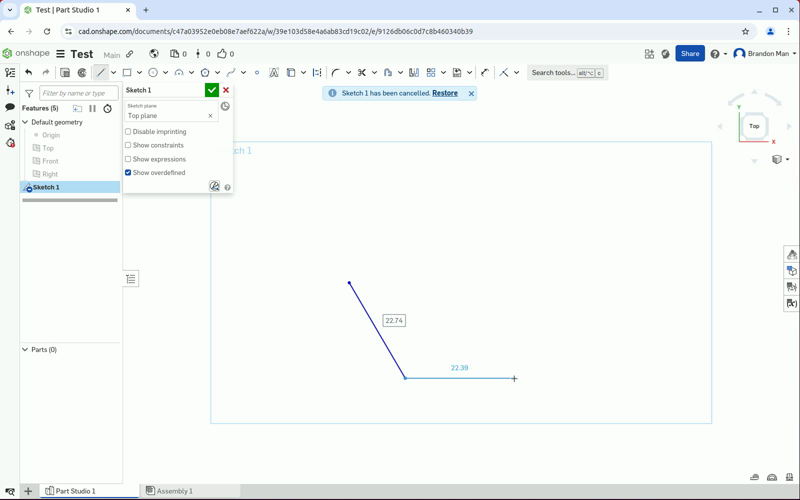
mouse_move(569, 282)
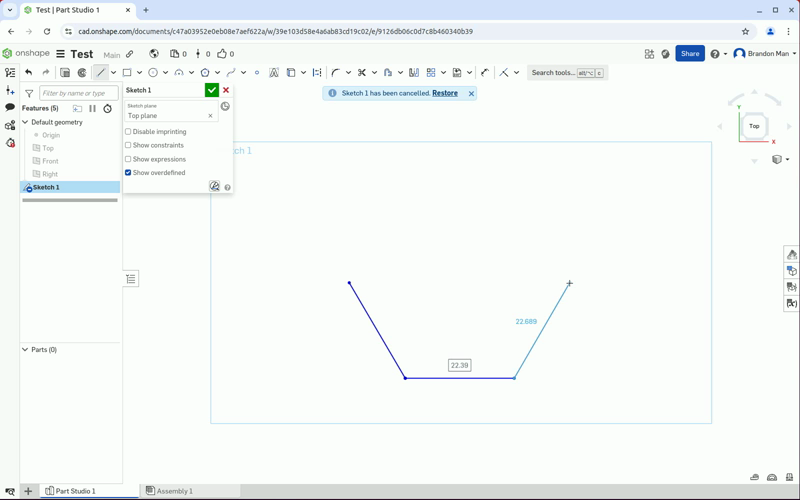
click(569, 282)
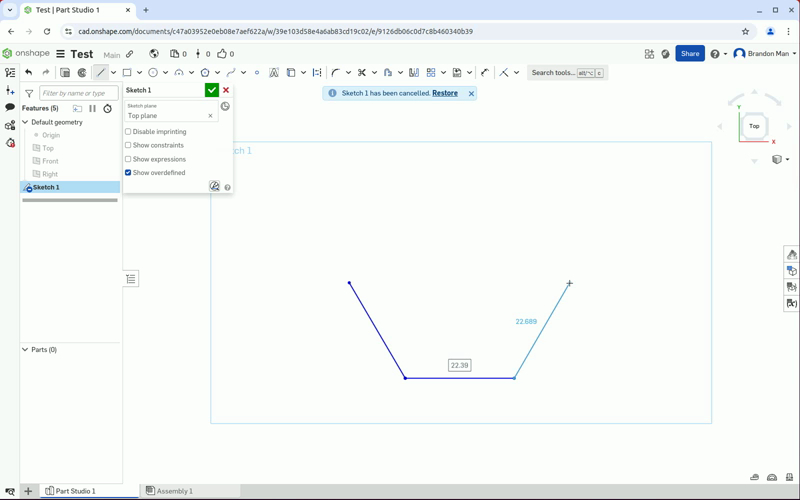
key_up(shift)
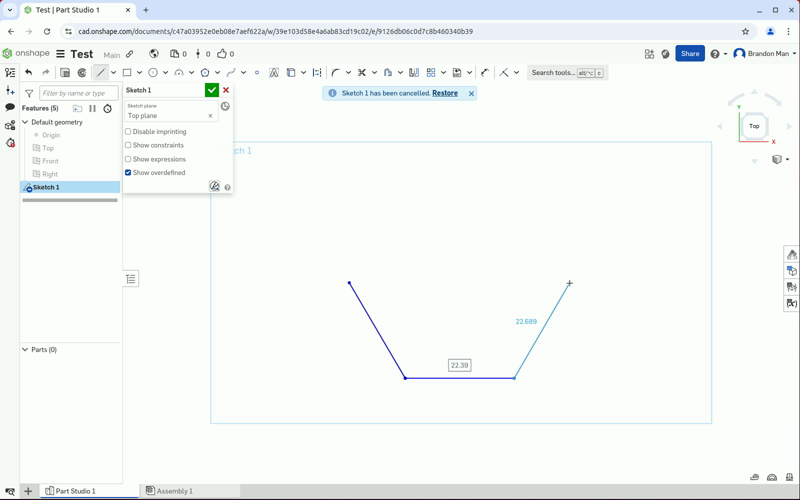
key_down(shift)
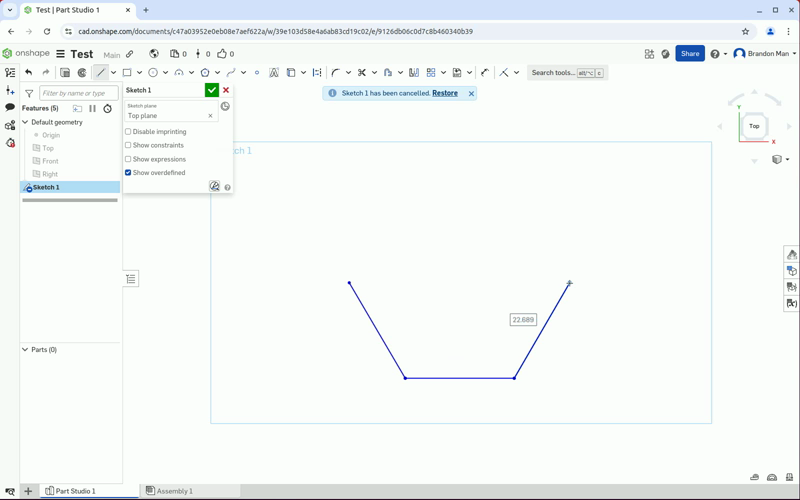
mouse_move(514, 187)
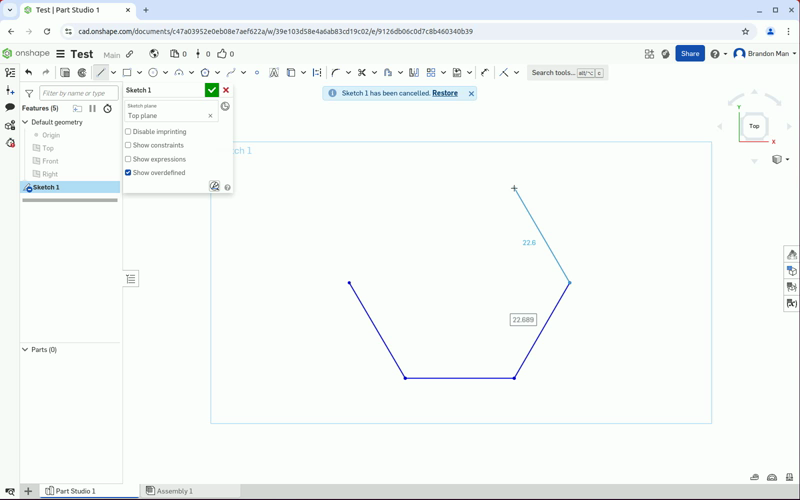
click(514, 187)
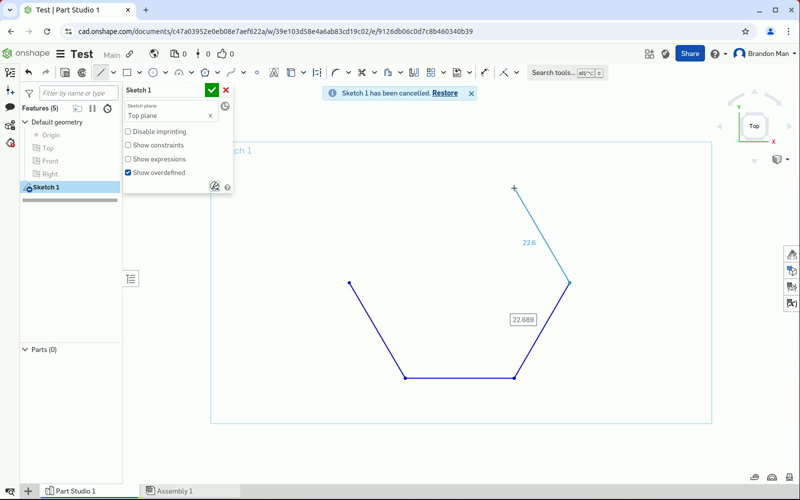
key_up(shift)
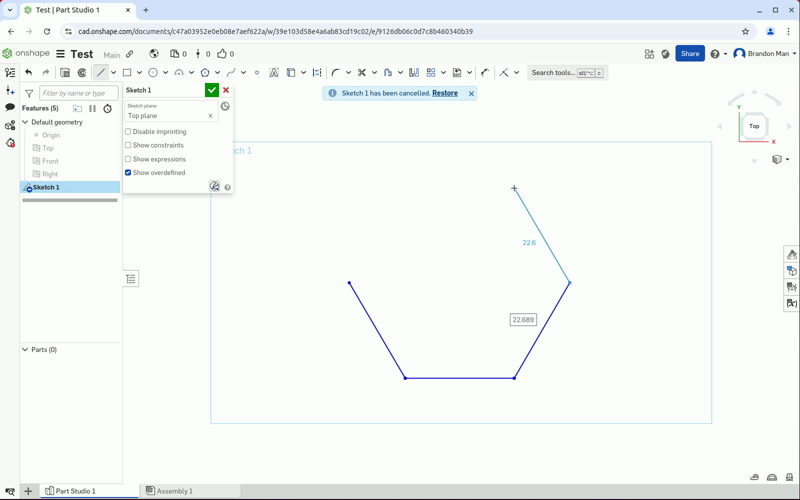
key_down(shift)
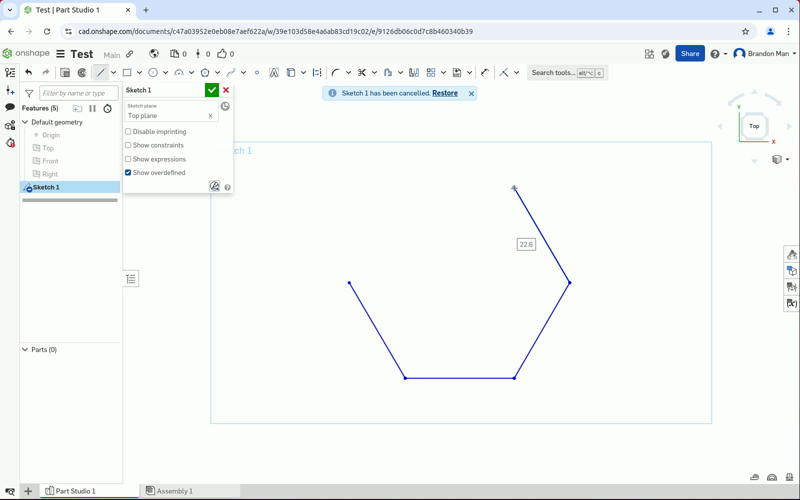
mouse_move(405, 187)
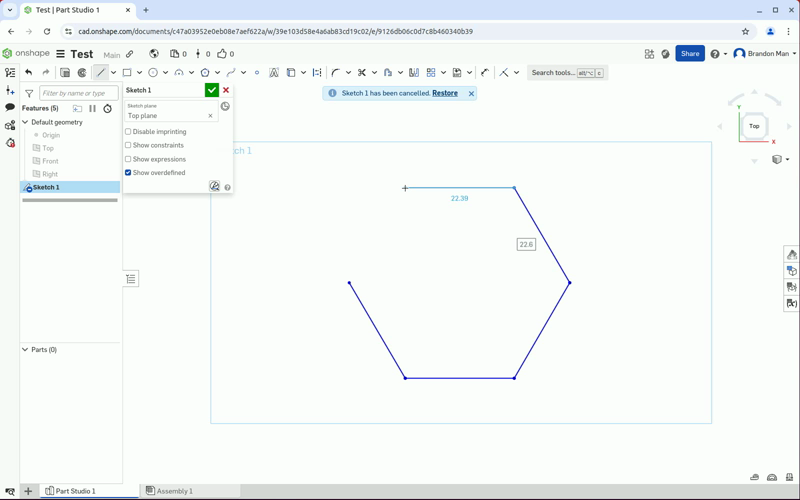
click(405, 187)
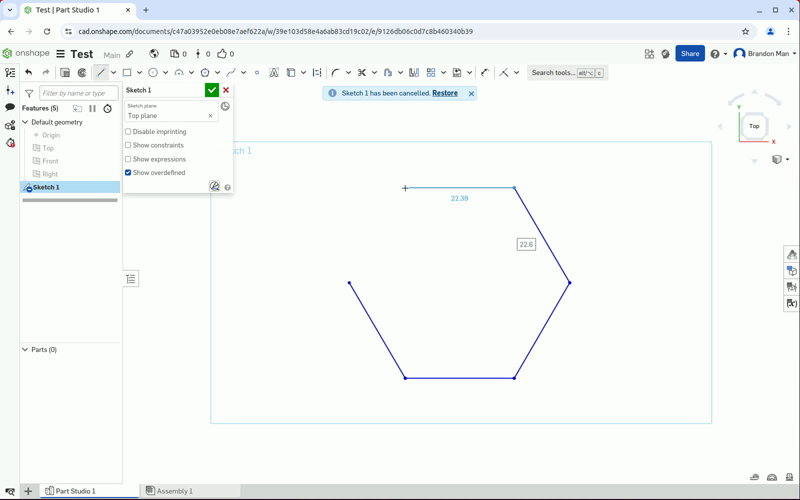
key_up(shift)
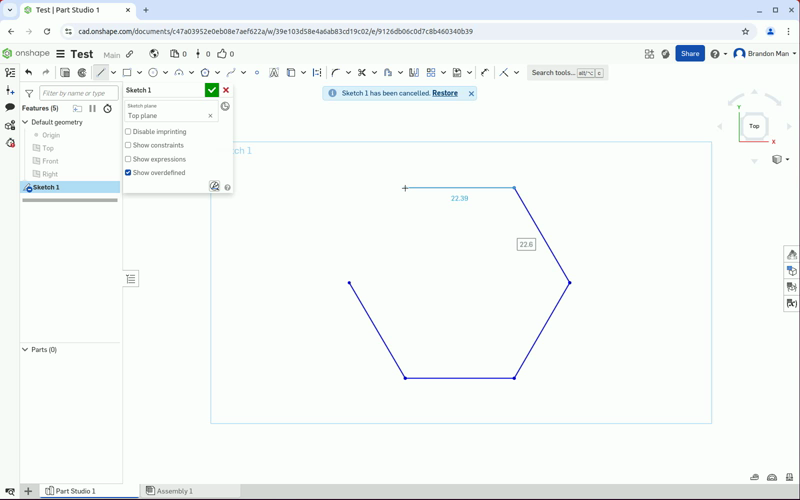
key_down(shift)
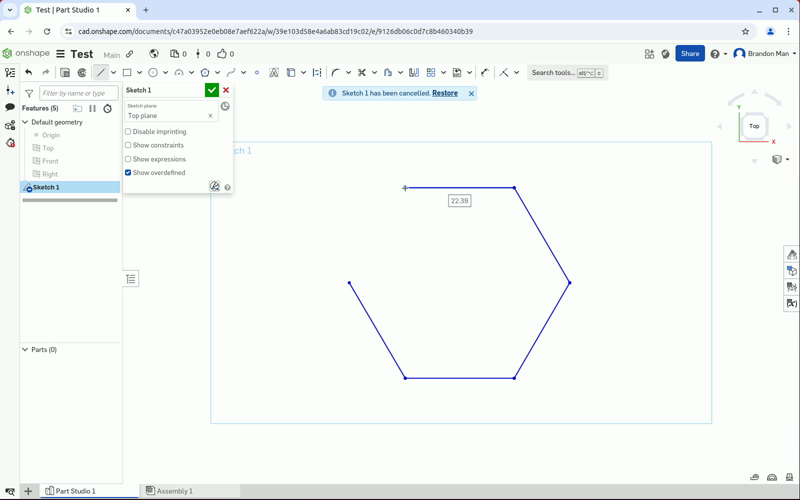
mouse_move(349, 282)
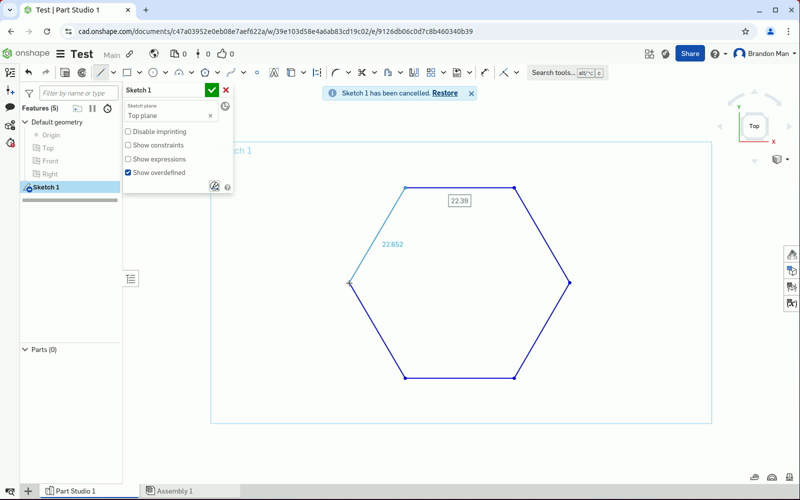
key_up(shift)
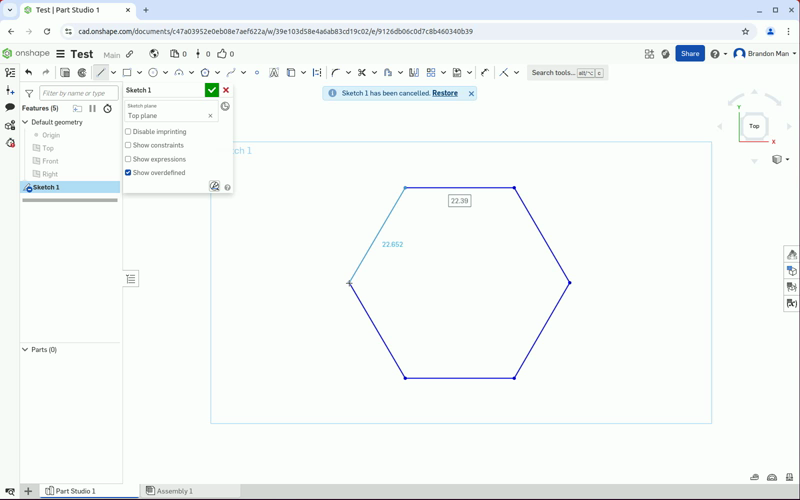
click(349, 282)
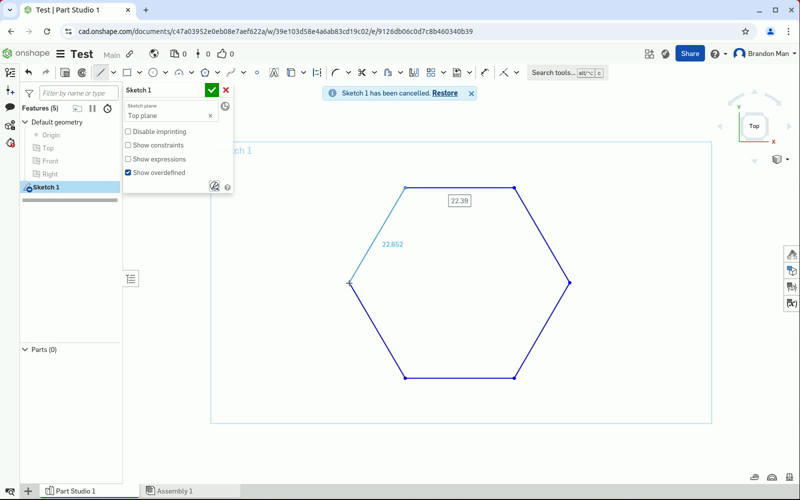
key(esc)
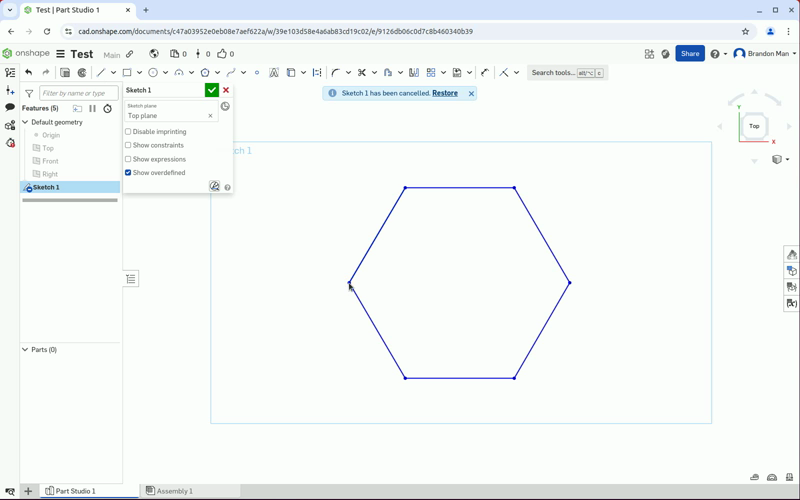
mouse_move(466, 295)
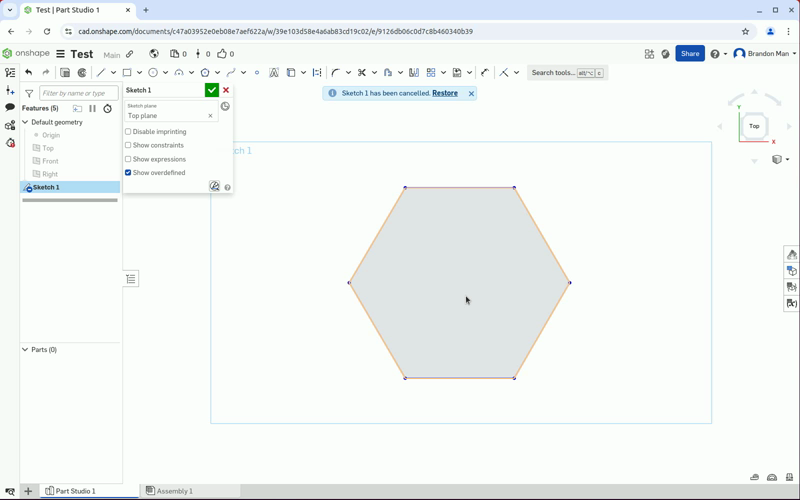
click(466, 295)
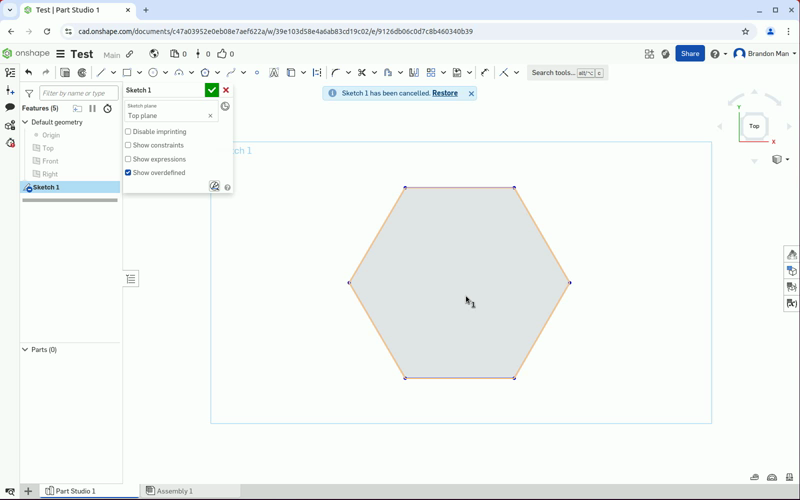
mouse_move(73, 352)
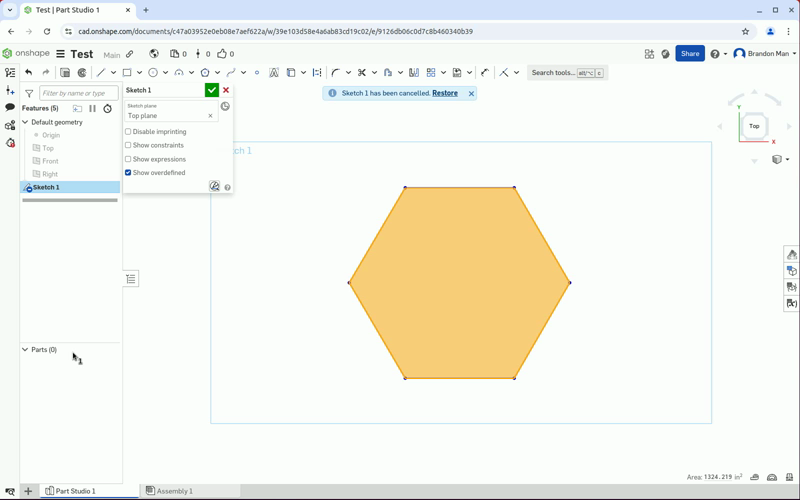
key(shift+y)
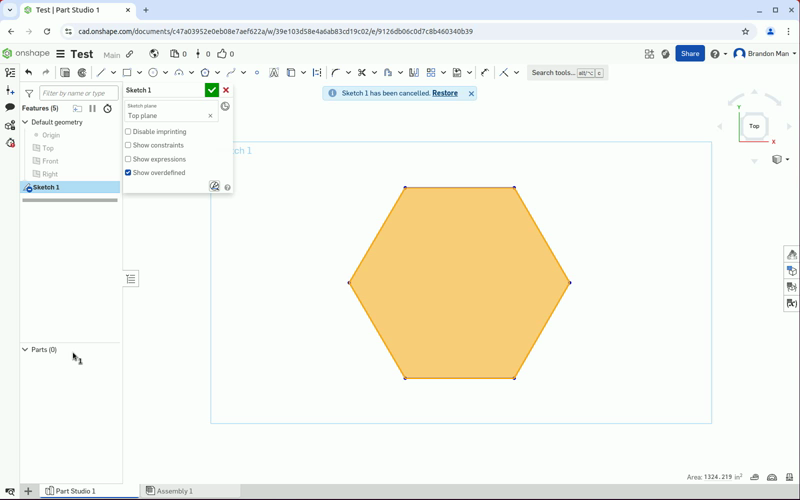
key(shift+e)
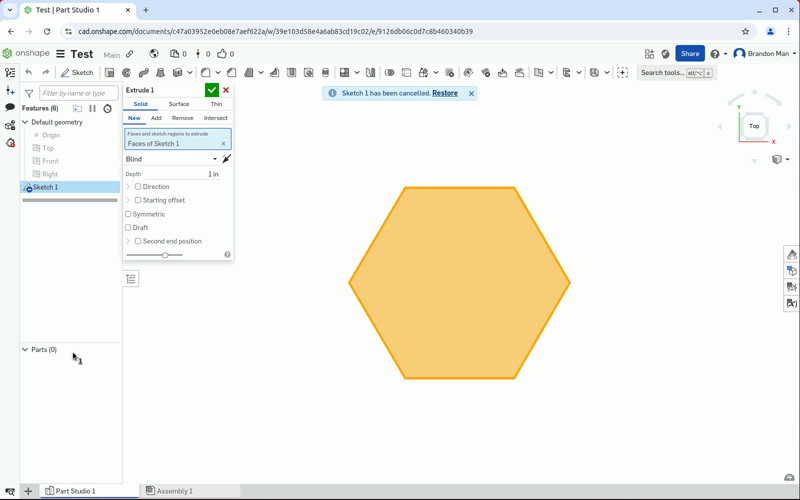
mouse_move(143, 106)
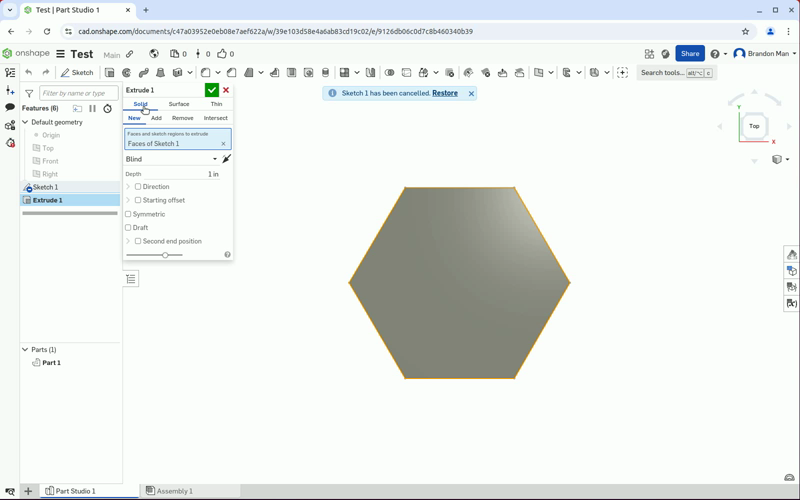
click(143, 106)
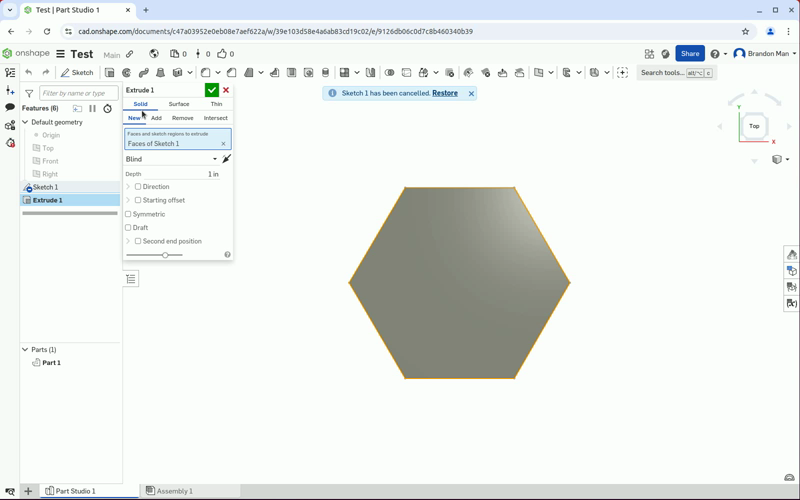
mouse_move(137, 120)
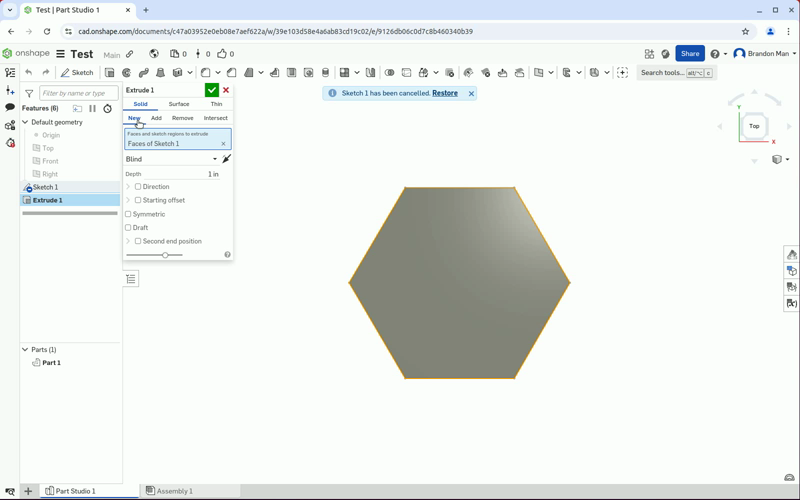
click(137, 120)
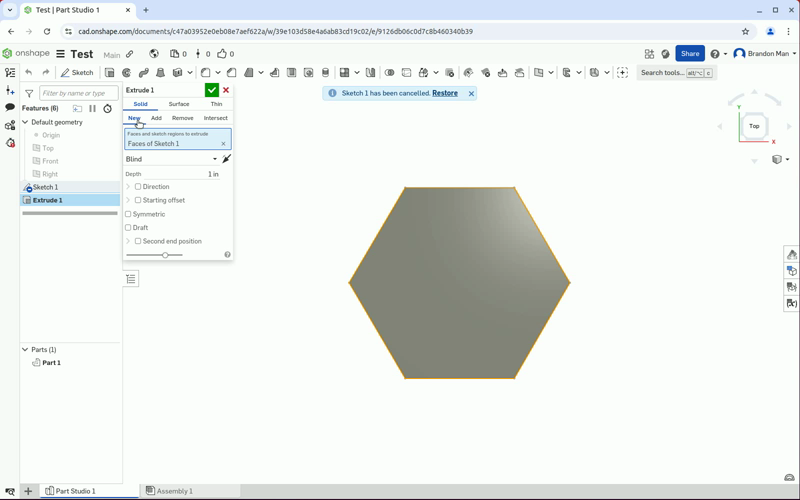
key(tab, 4)
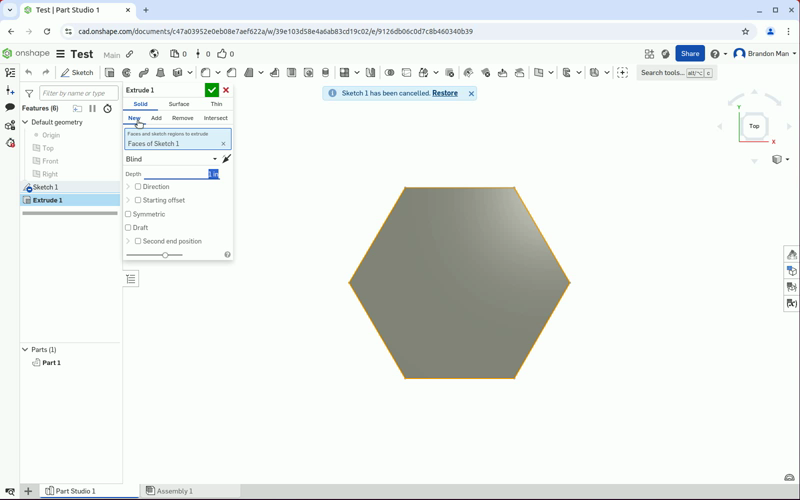
text(15.405)
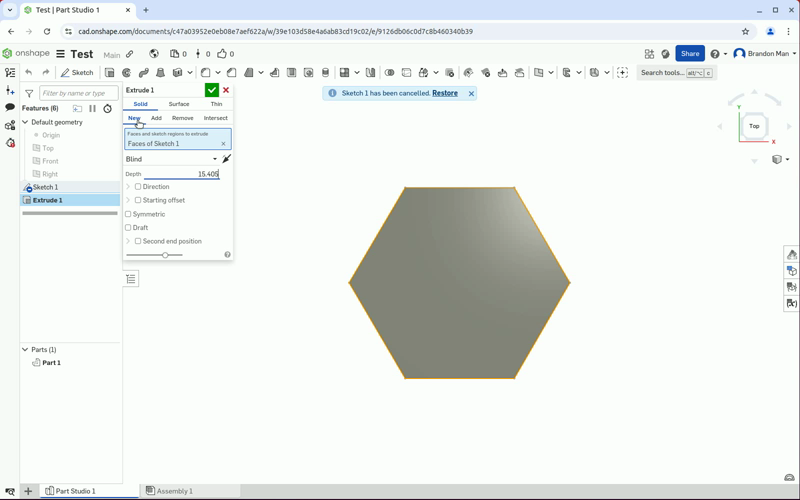
key(enter)
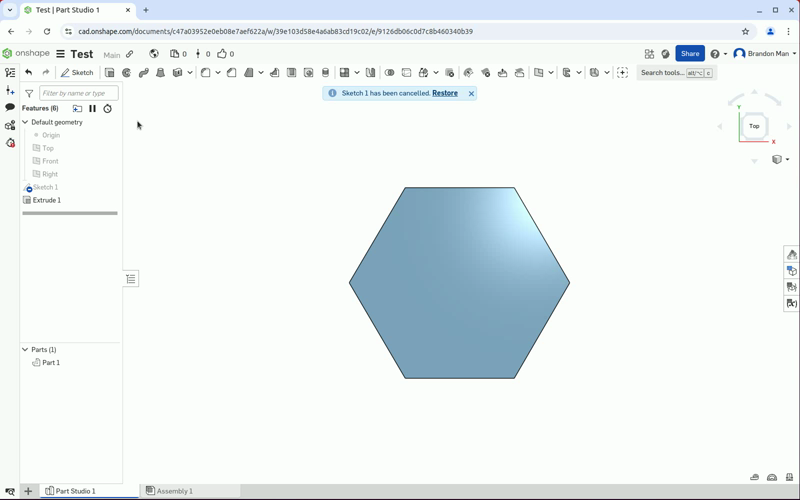
key(shift+h)
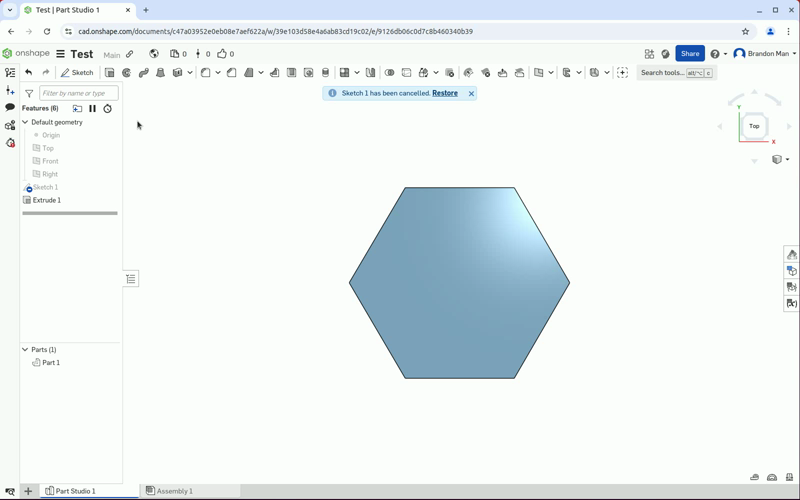
key(shift+h)
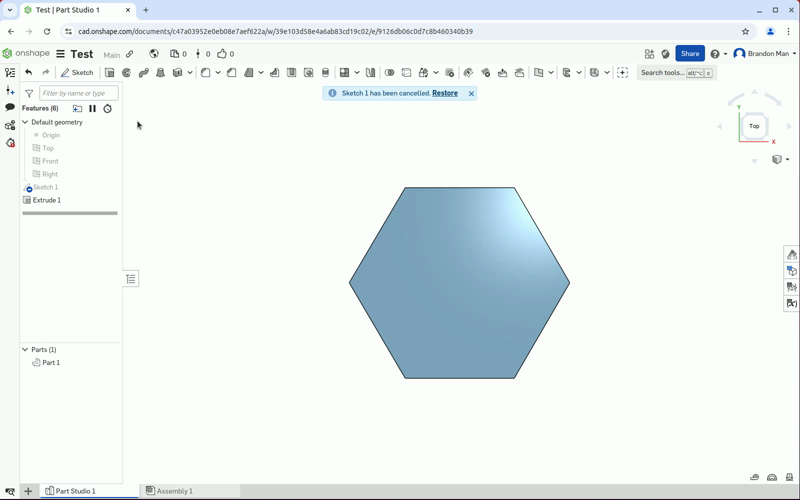
mouse_move(73, 189)
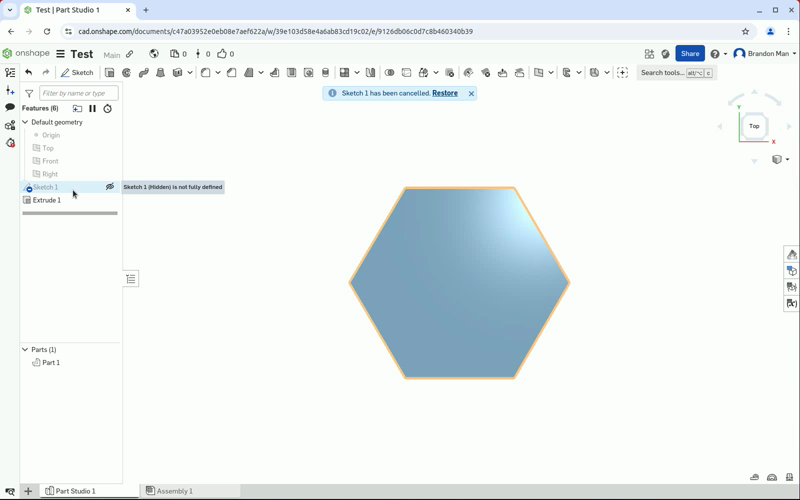
click(73, 189)
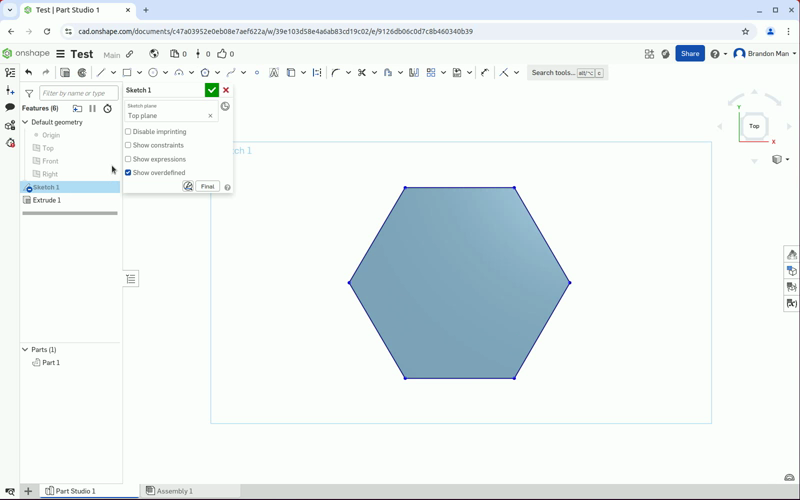
mouse_move(229, 92)
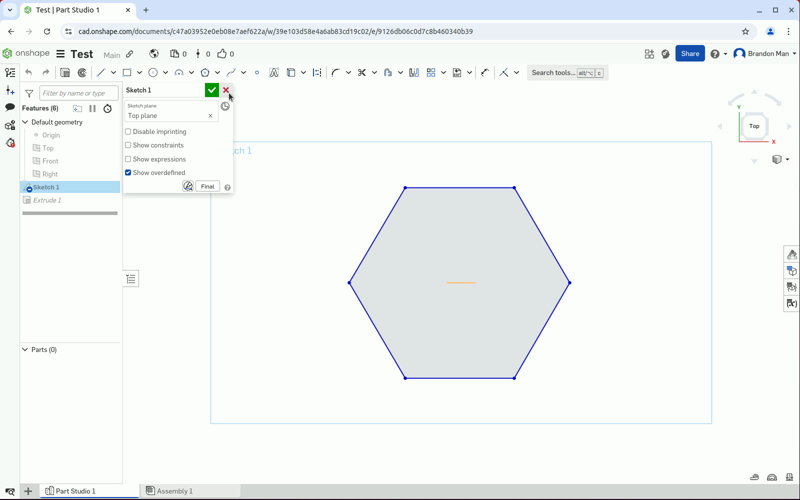
click(229, 92)
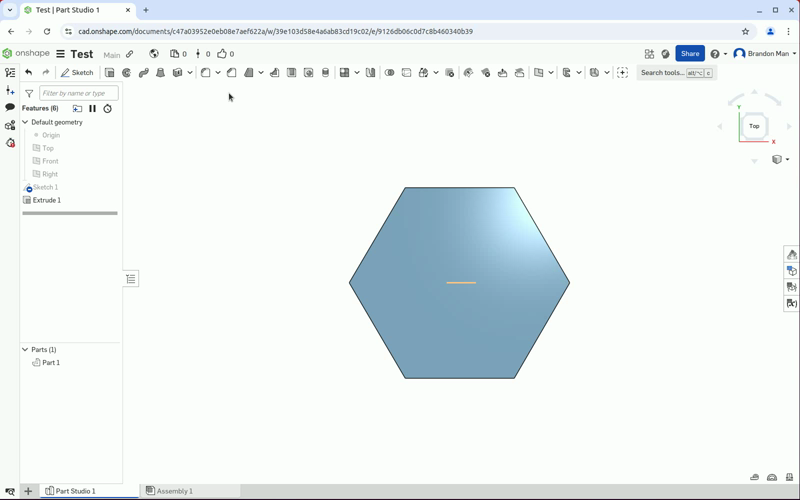
mouse_move(541, 75)
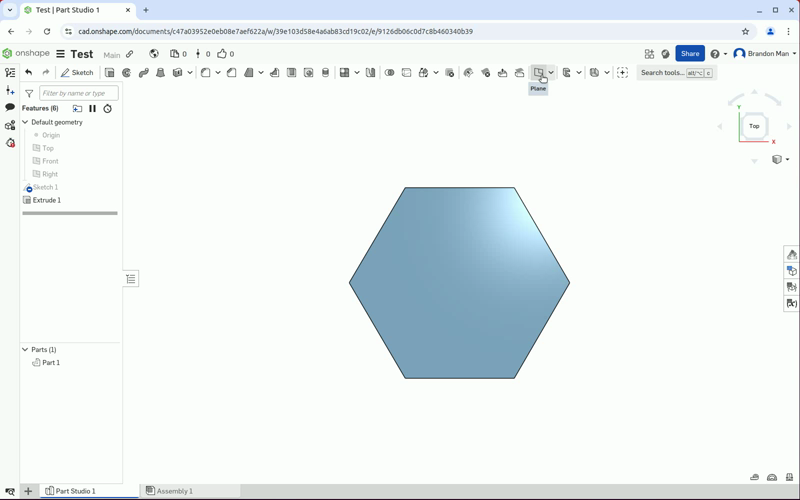
click(541, 75)
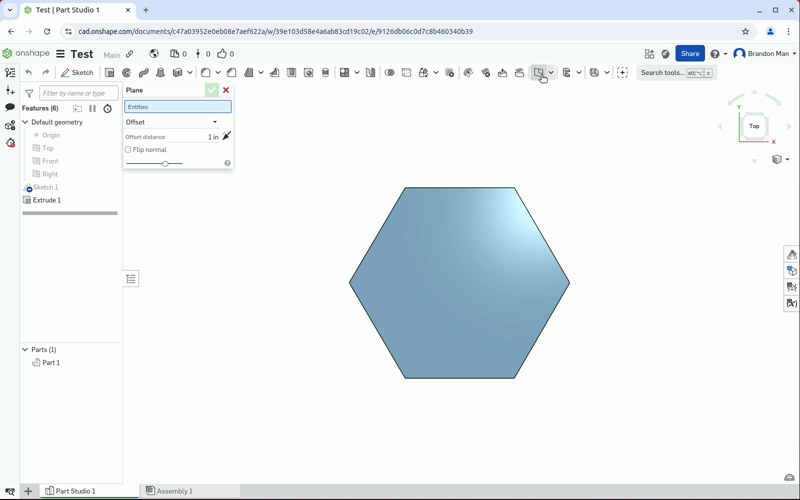
mouse_move(73, 150)
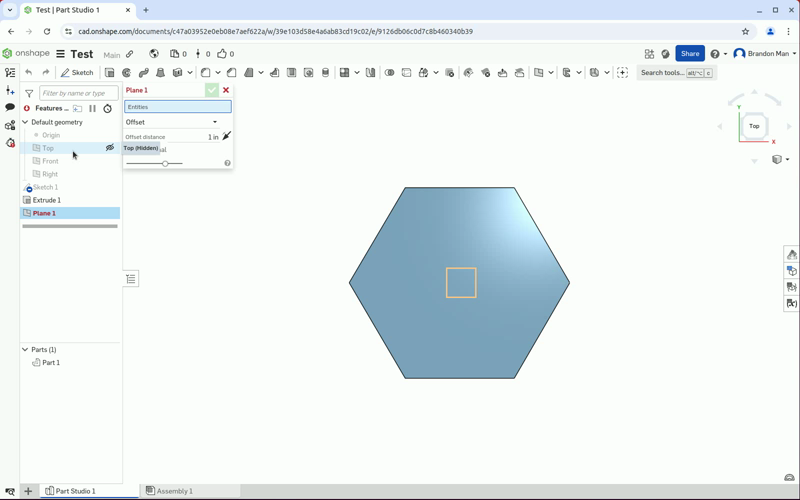
click(73, 150)
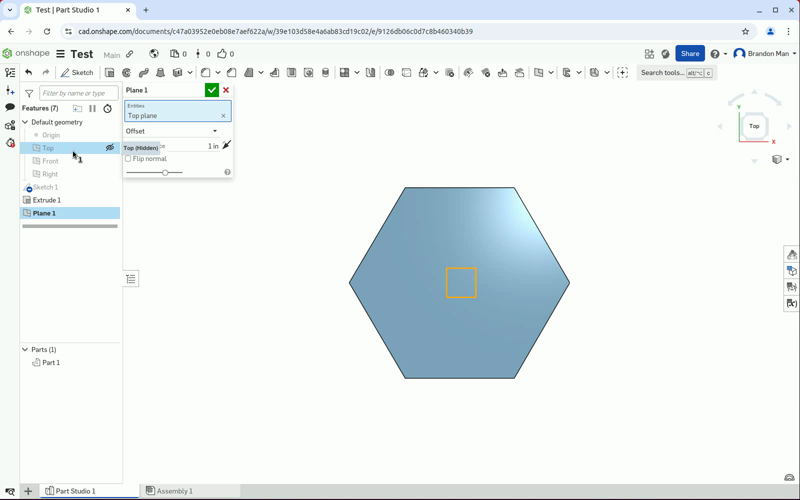
key(tab, 2)
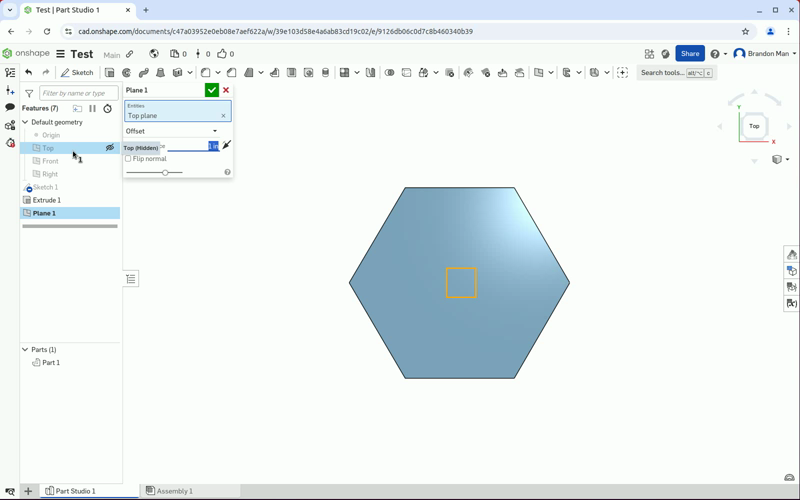
text(15.405)
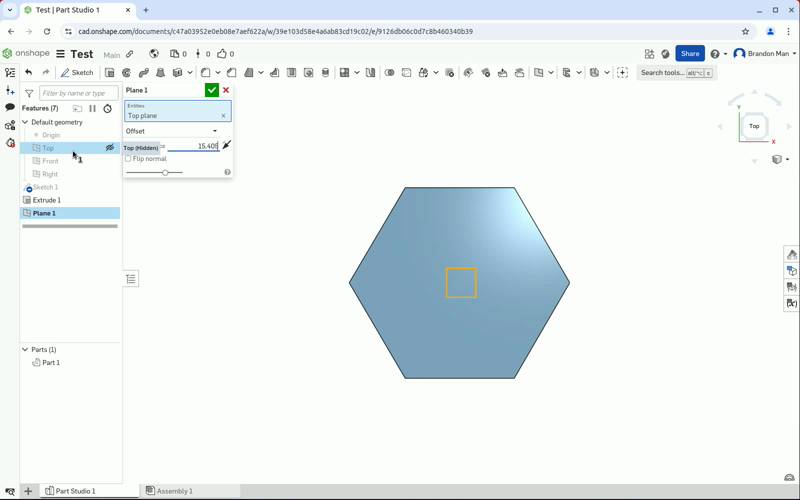
key(enter, 2)
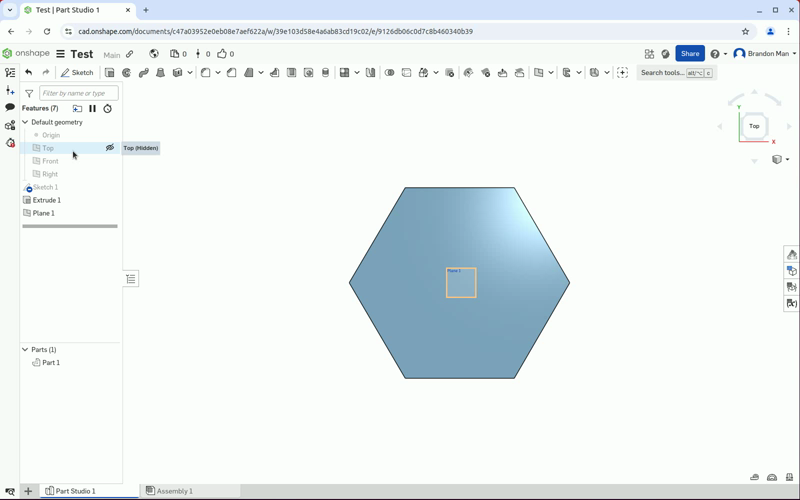
key(shift+s)
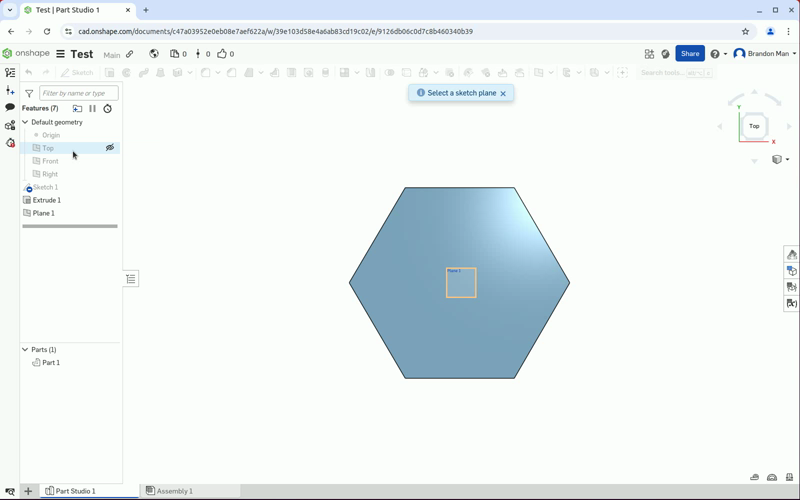
mouse_move(73, 215)
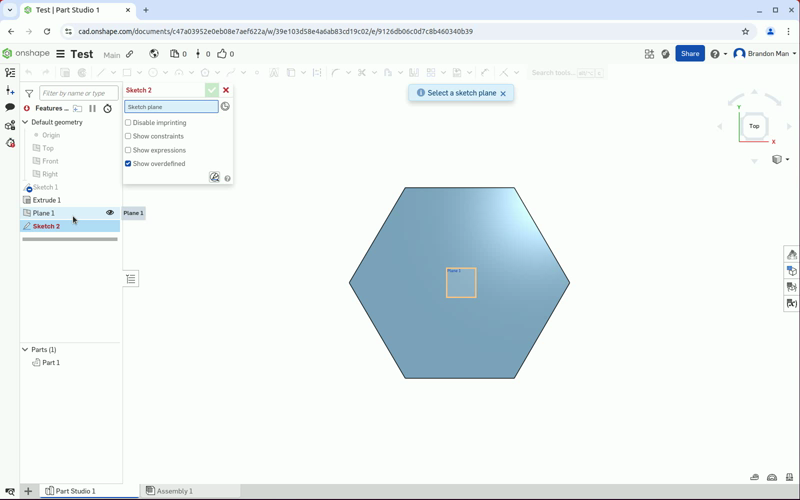
click(73, 215)
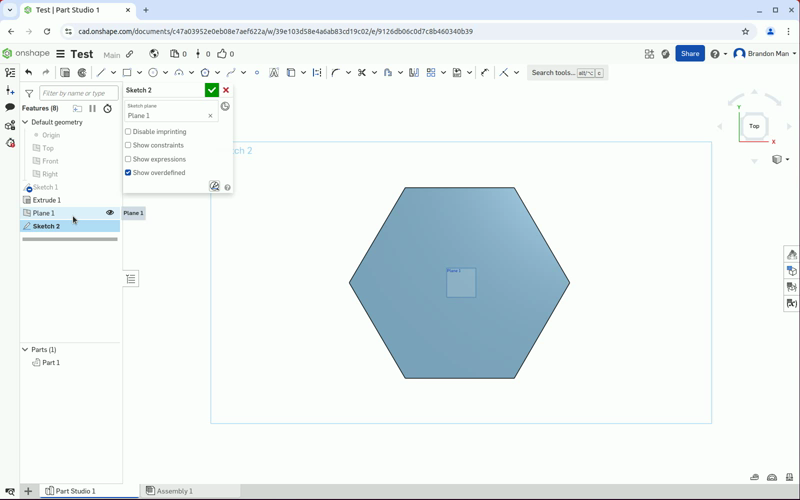
mouse_move(73, 352)
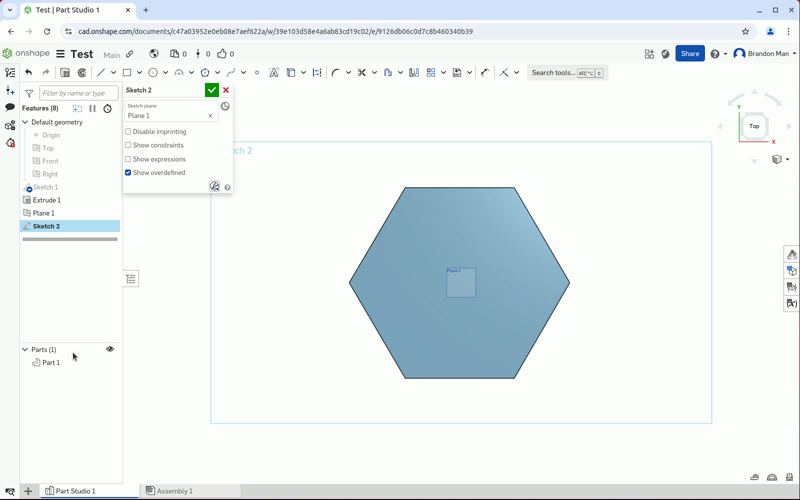
key(y)
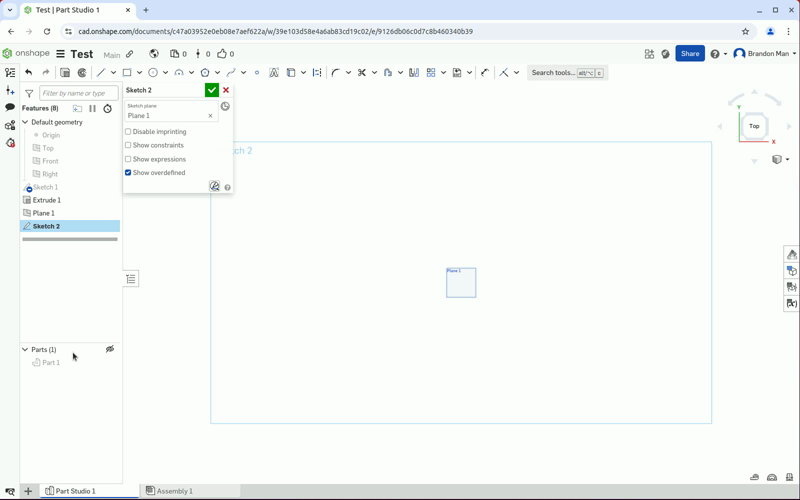
key(c)
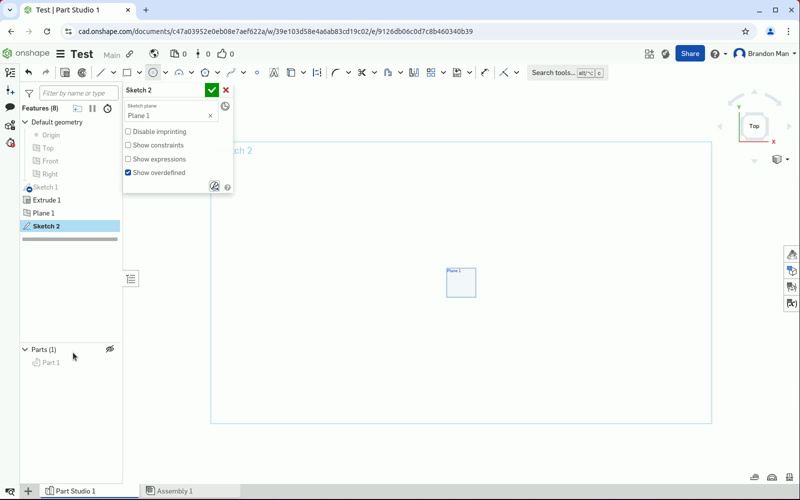
key_down(shift)
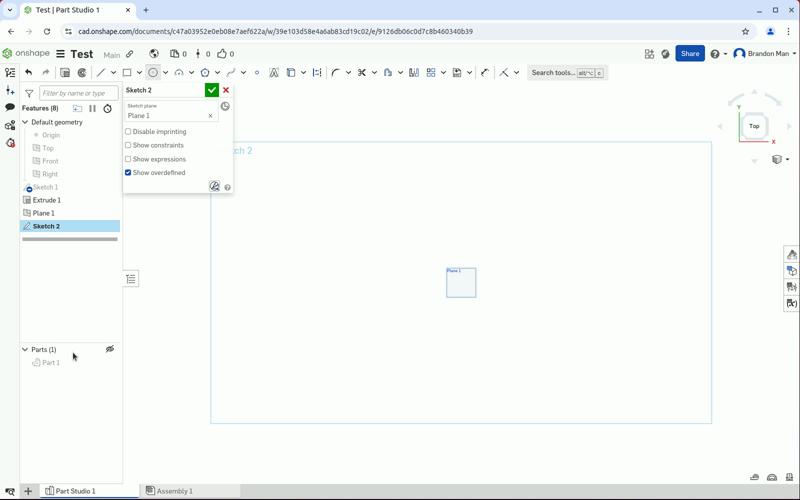
mouse_move(461, 282)
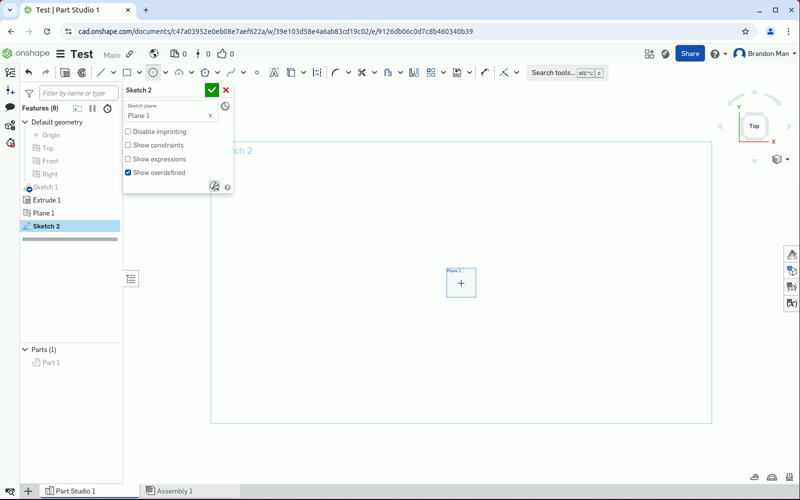
click(461, 282)
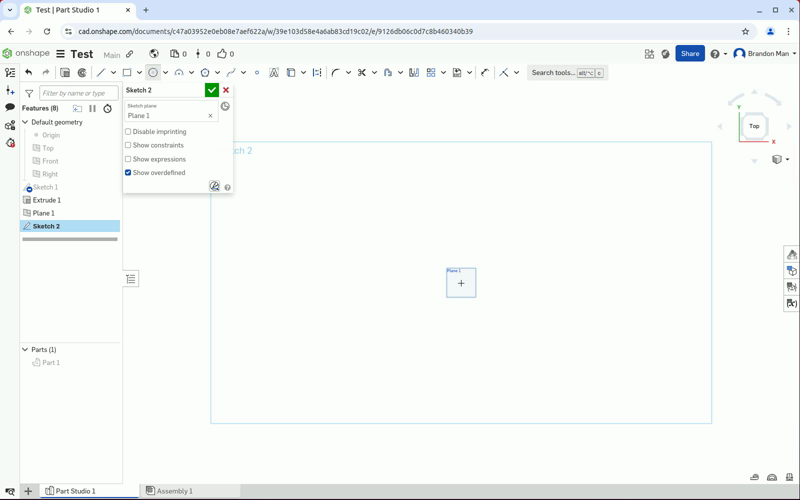
key_up(shift)
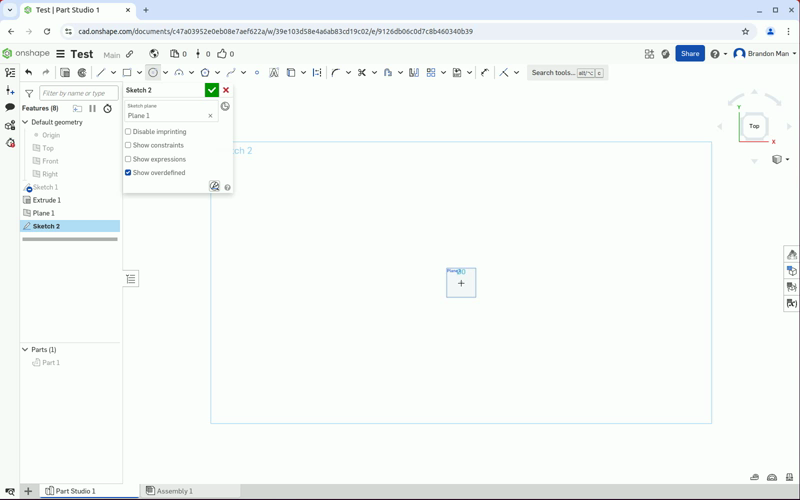
mouse_move(552, 282)
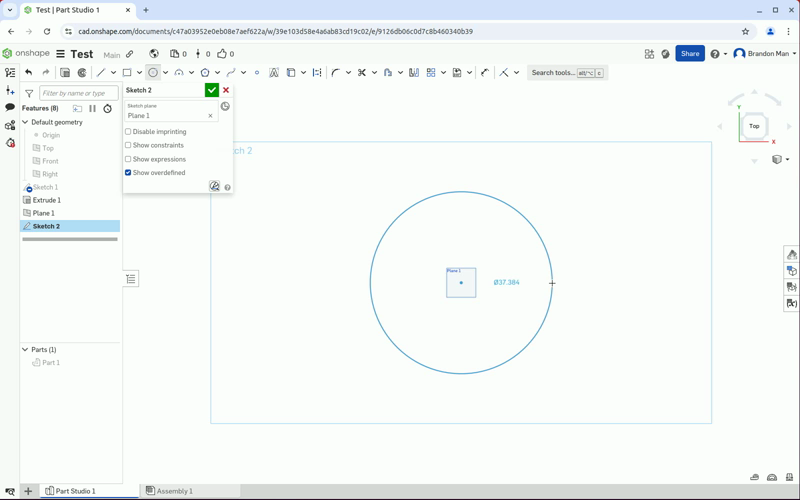
click(552, 282)
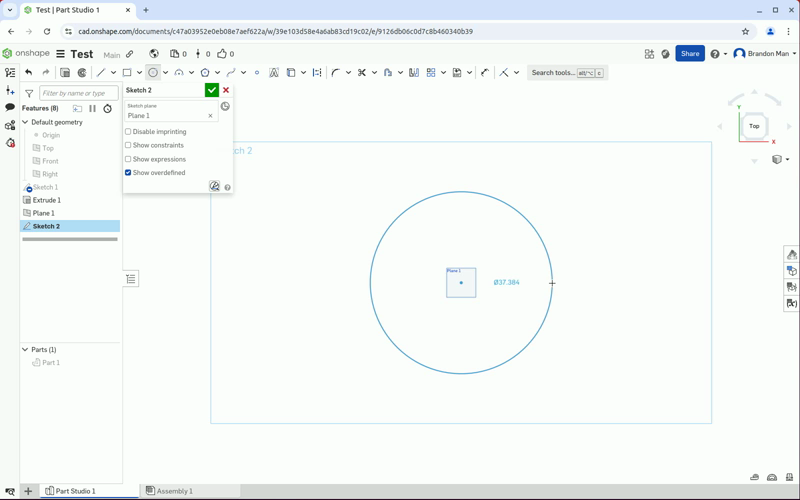
key(esc)
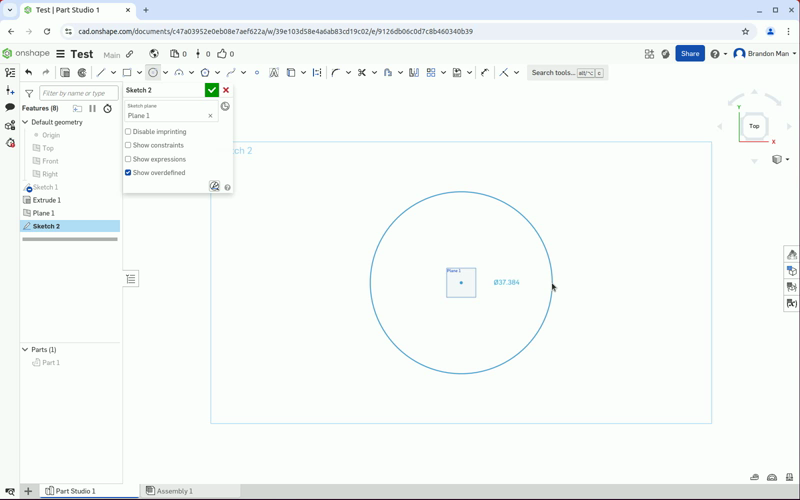
mouse_move(515, 321)
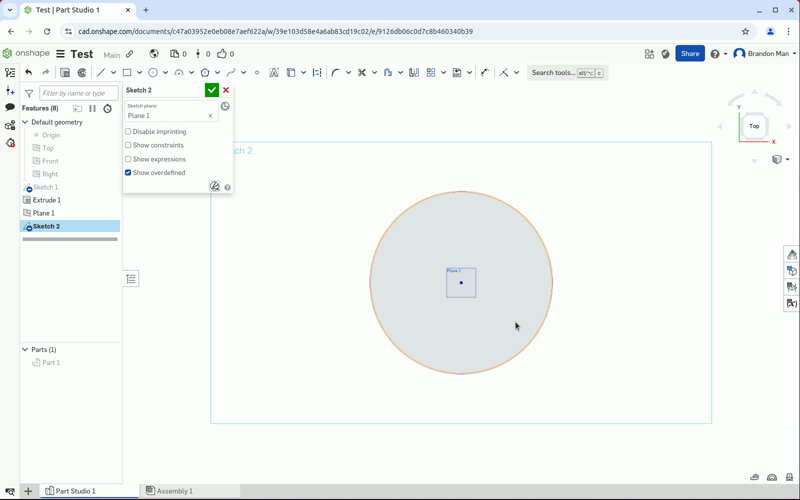
click(515, 321)
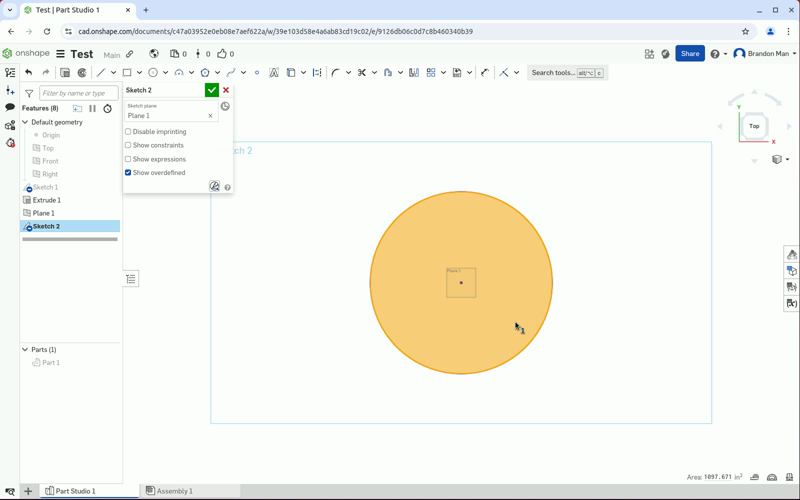
mouse_move(73, 352)
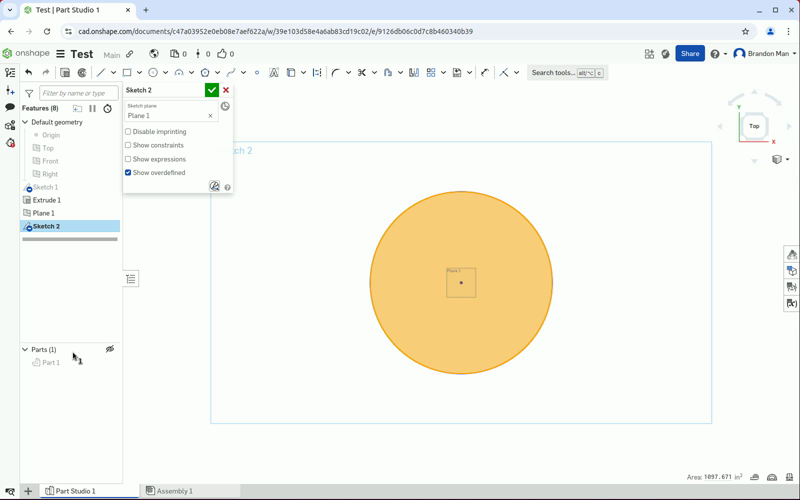
key(shift+y)
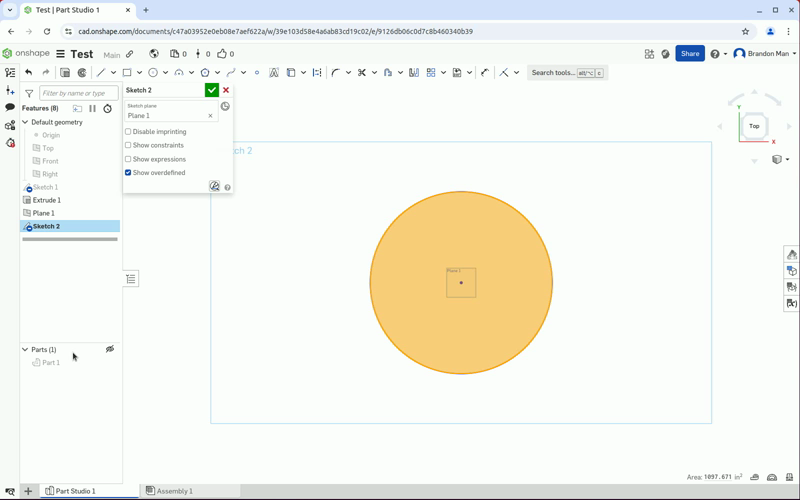
key(shift+e)
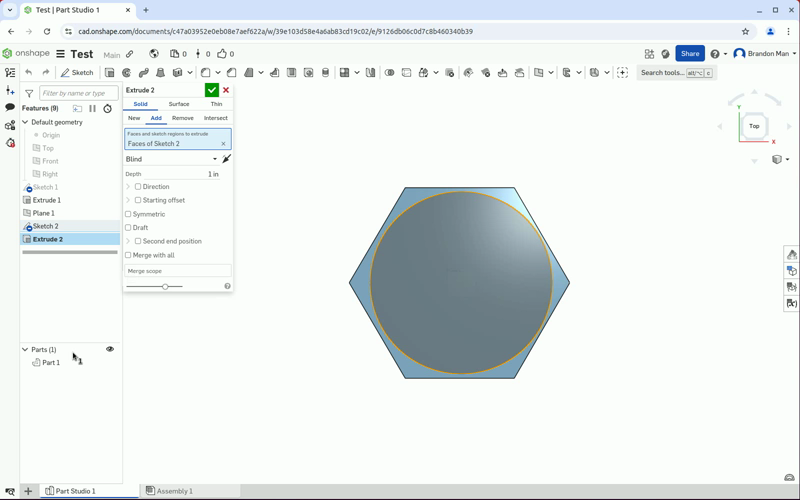
mouse_move(143, 106)
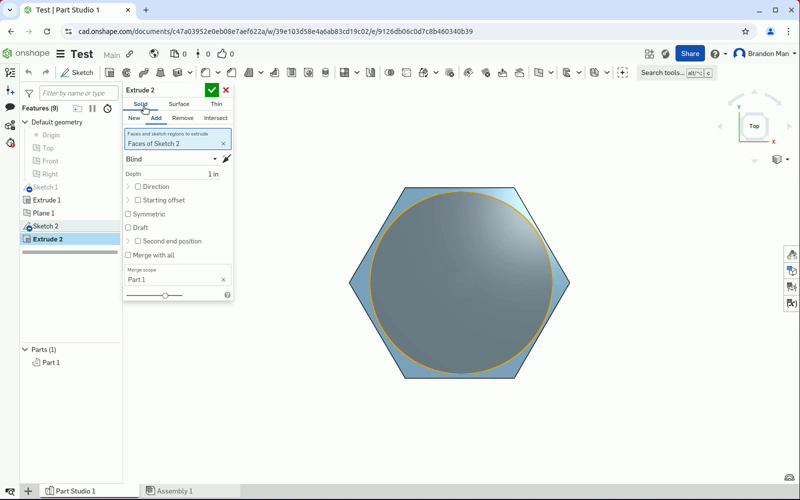
click(143, 106)
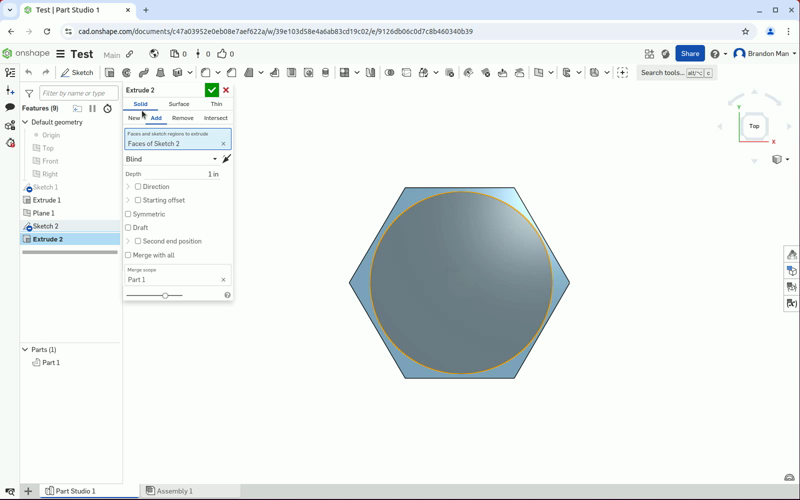
mouse_move(137, 120)
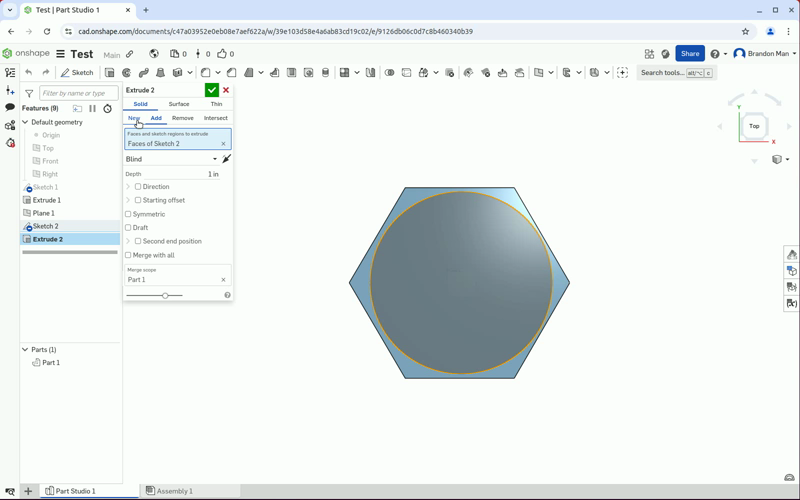
click(137, 120)
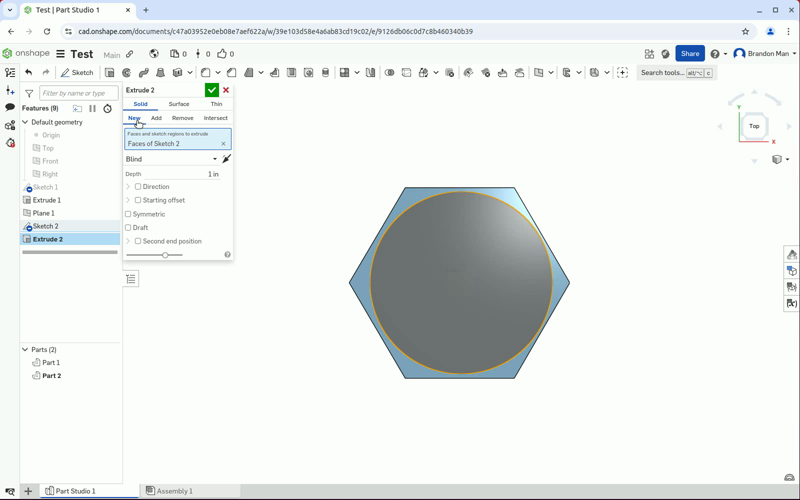
key(tab, 4)
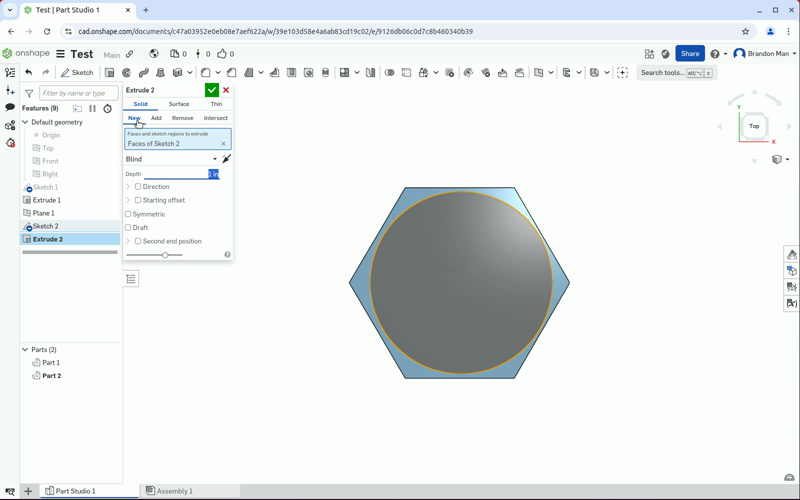
text(7.703)
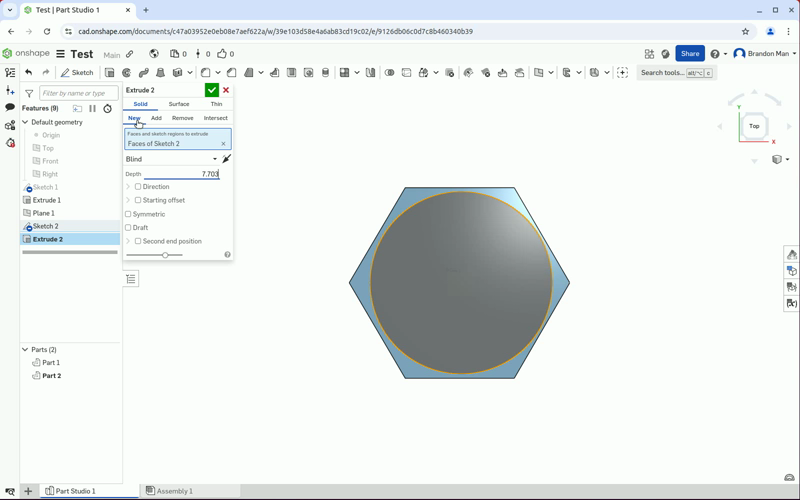
key(enter)
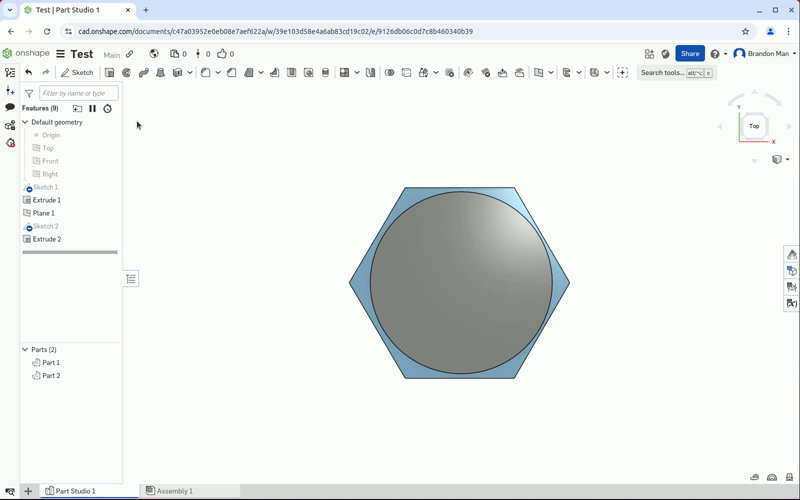
key(shift+h)
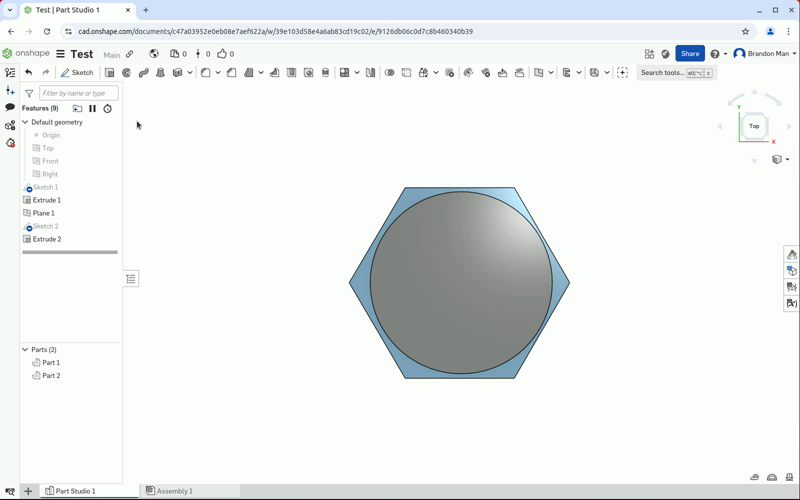
key(shift+h)
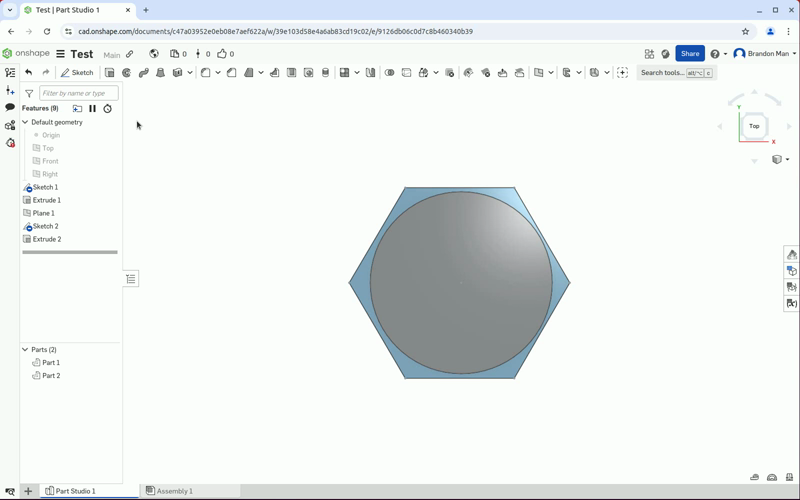
key(shift+7)
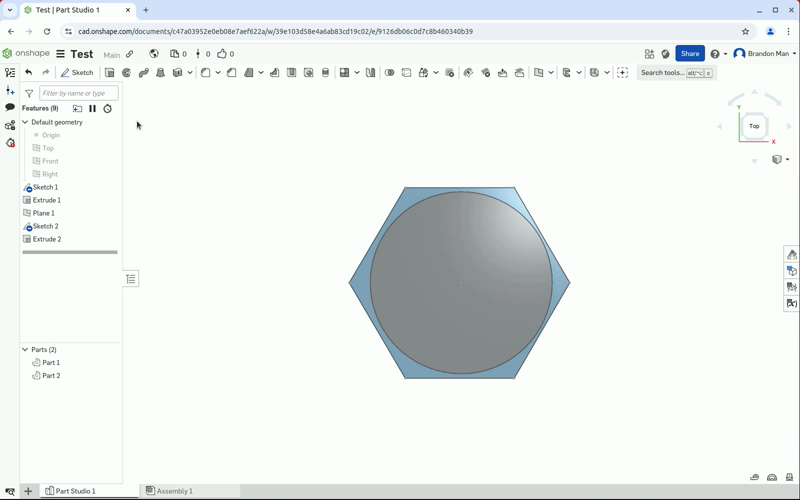
key(up, 3)
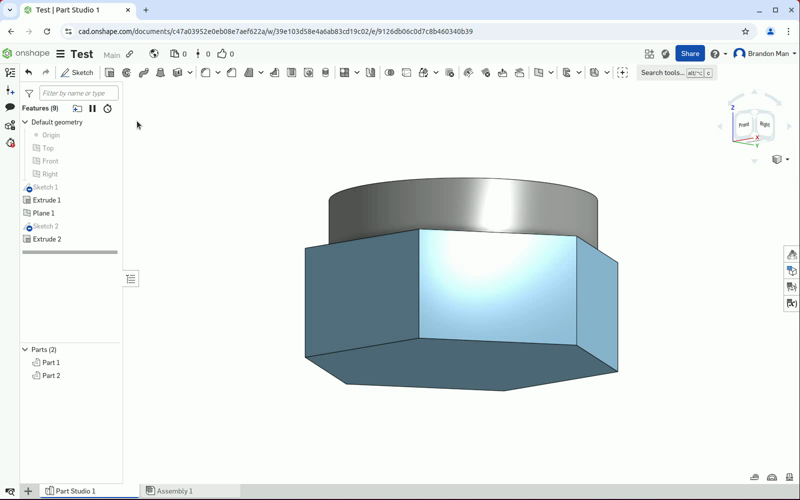
key(left, 3)
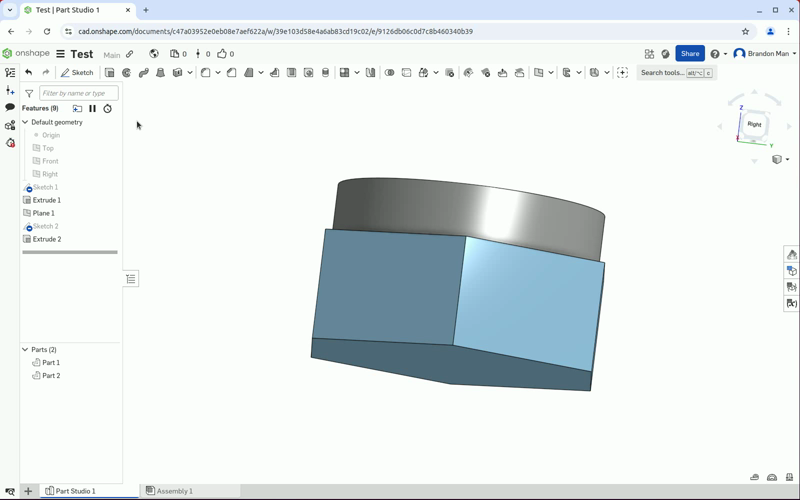
key(right, 3)
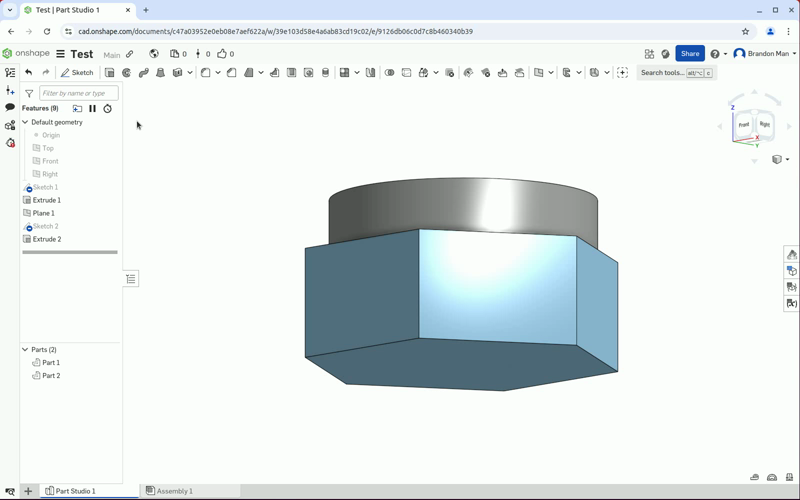
key(down, 3)
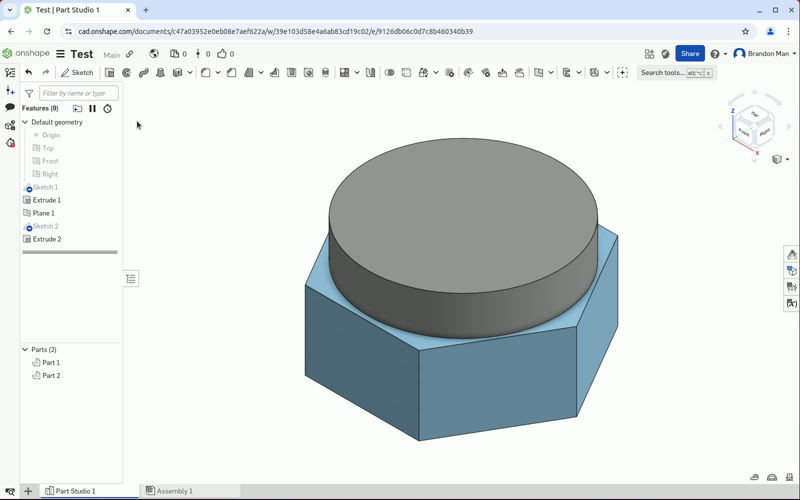
mouse_move(73, 189)
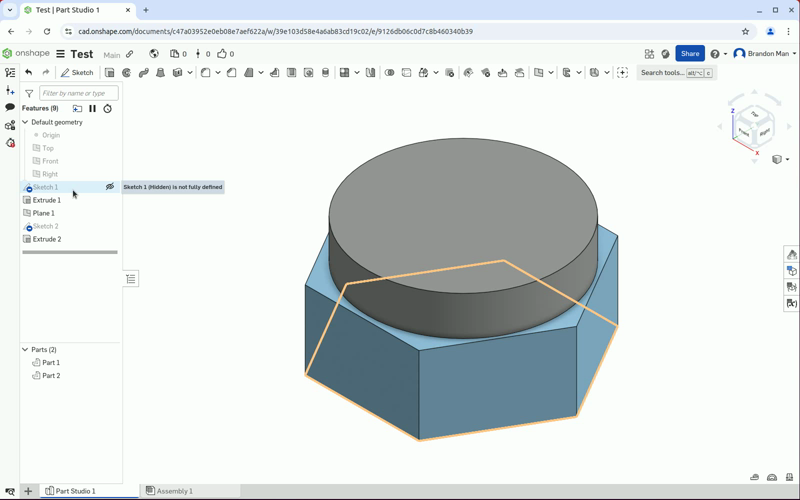
click(73, 189)